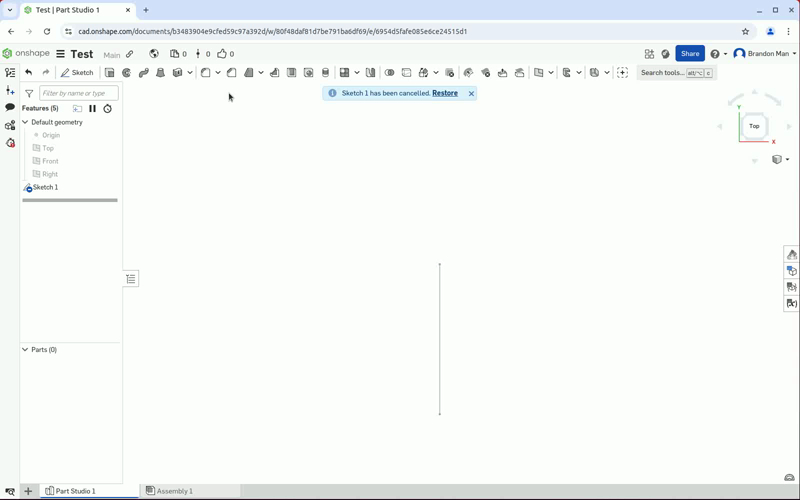
key(shift+h)
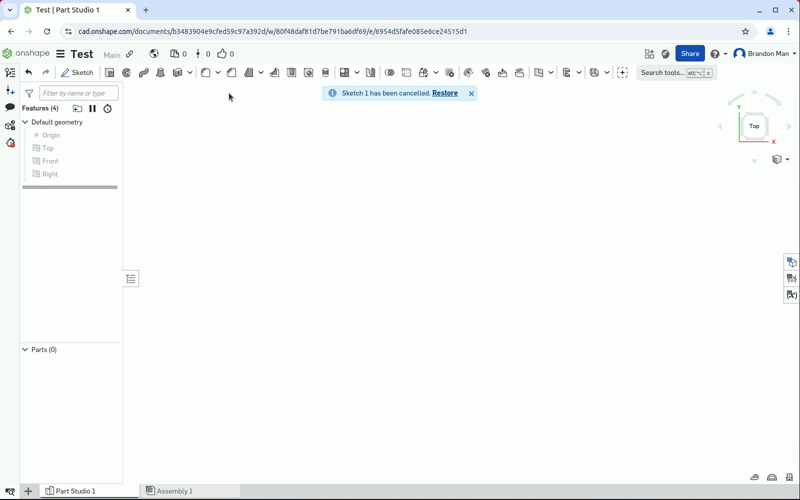
mouse_move(73, 352)
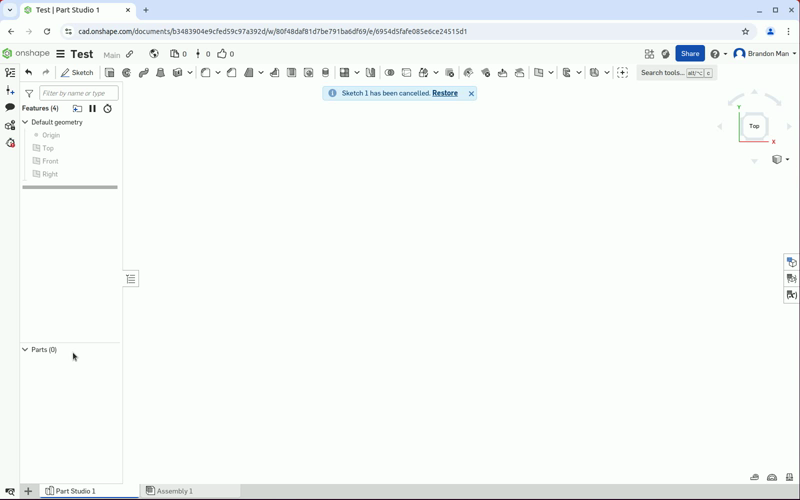
key(y)
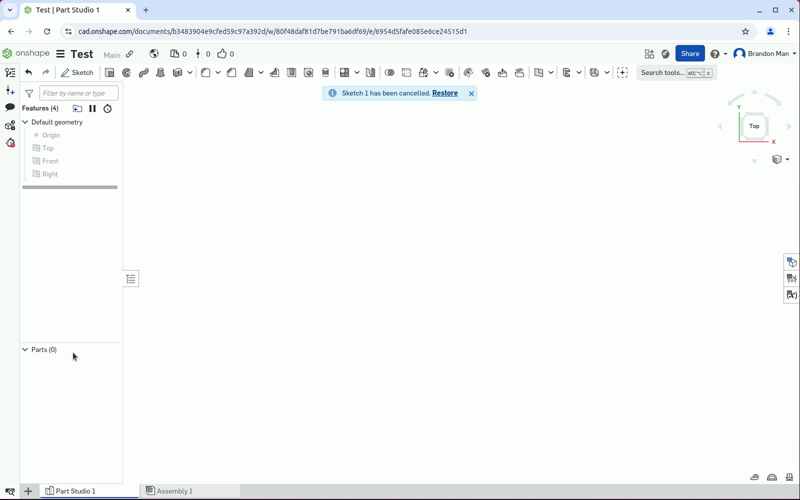
key(shift+p)
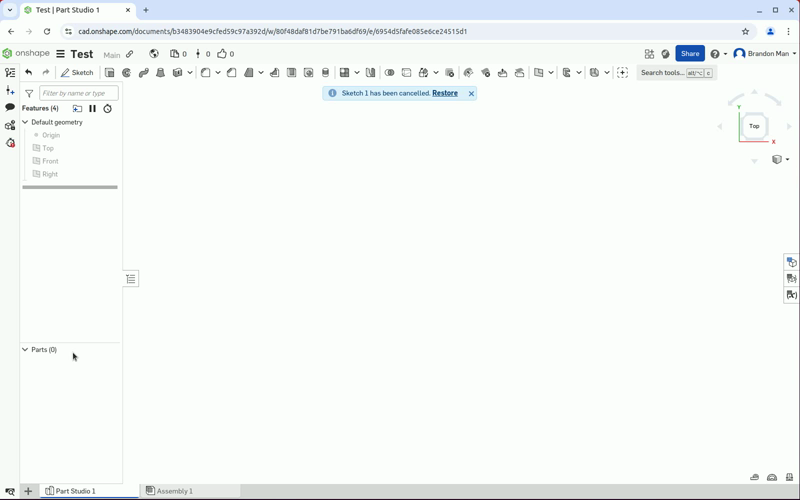
key(space)
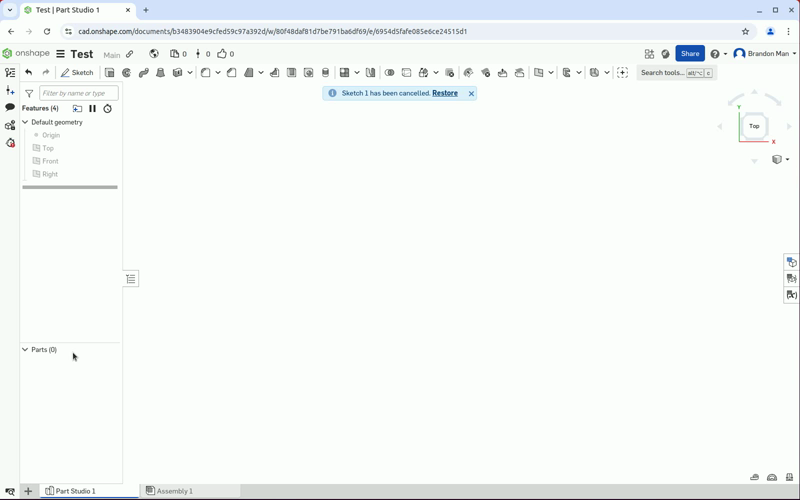
key_down(shift)
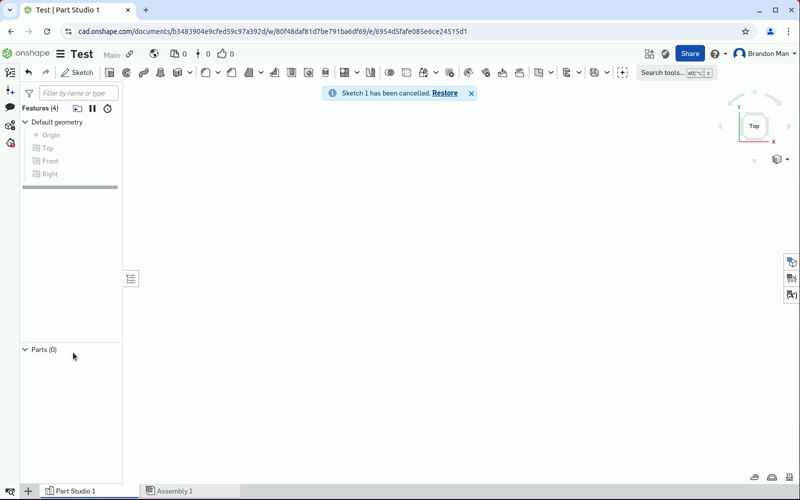
key(up)
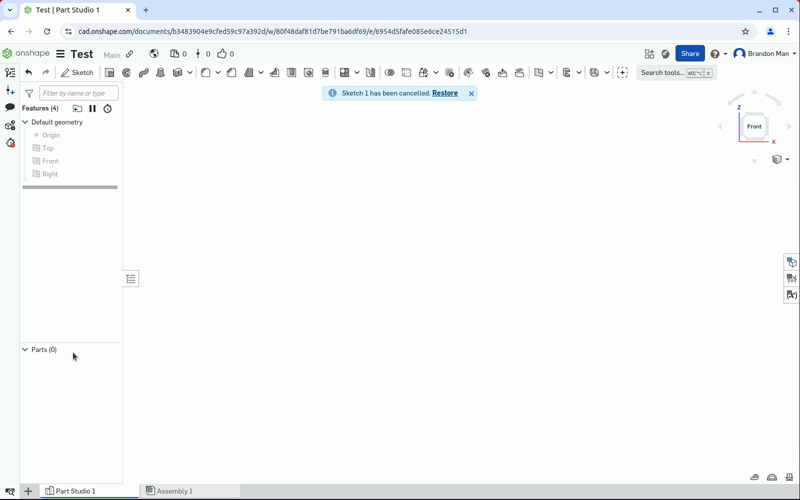
key_up(shift)
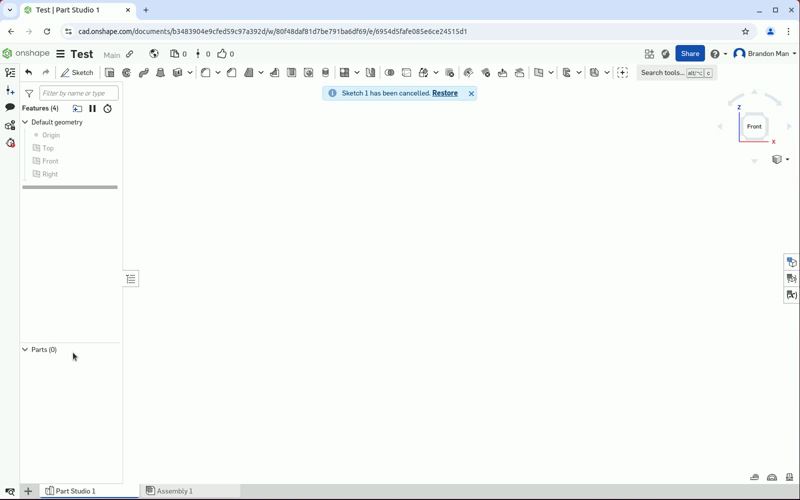
mouse_move(73, 352)
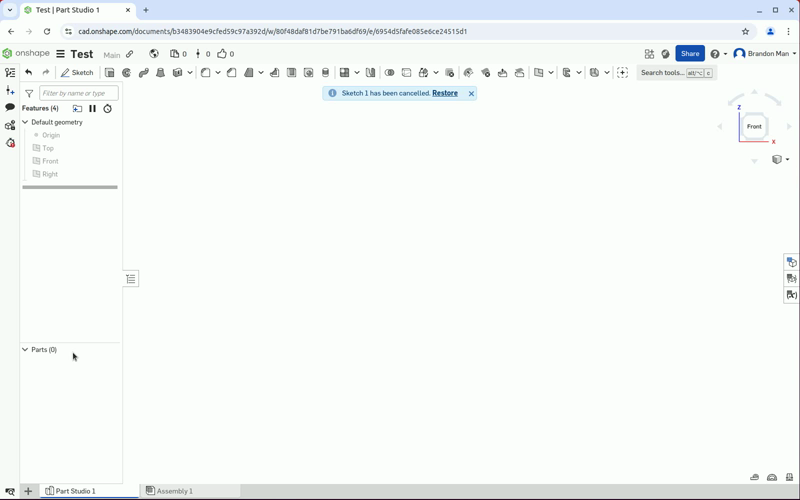
key(shift+y)
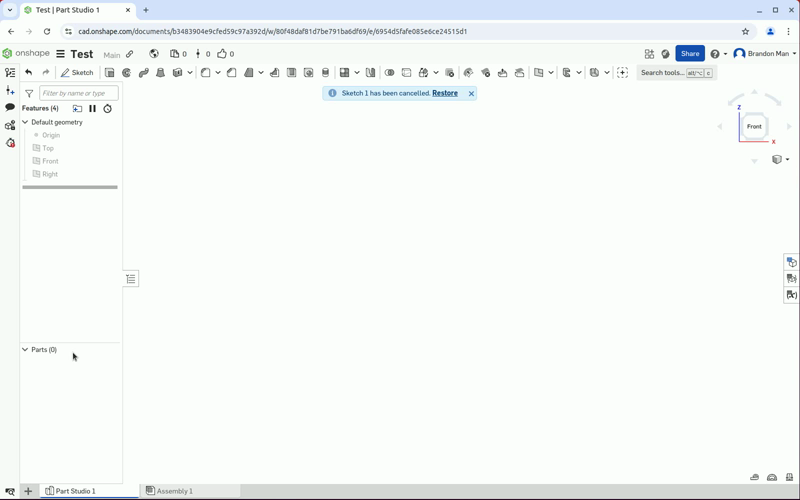
key(shift+s)
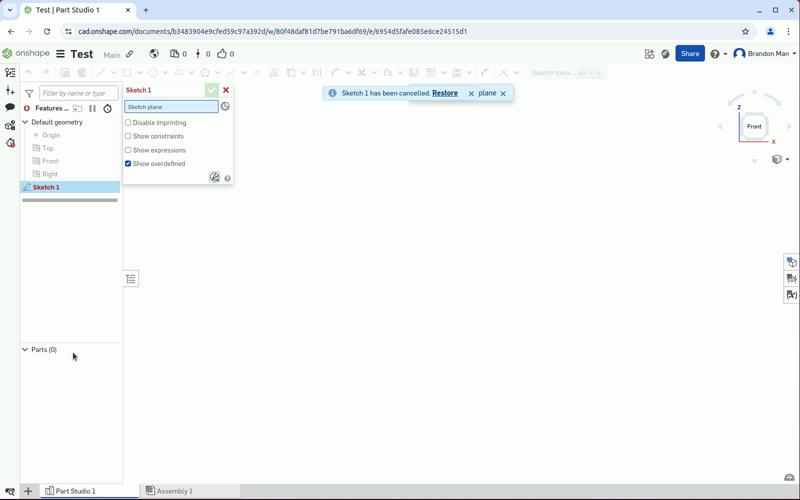
mouse_move(73, 163)
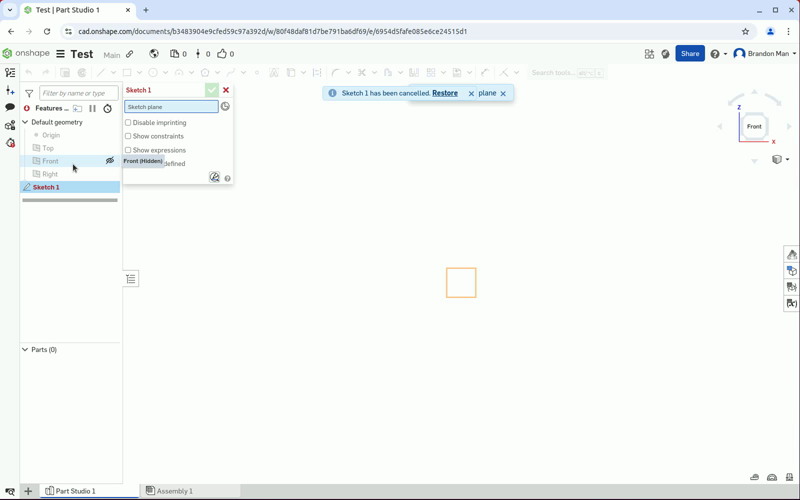
click(73, 163)
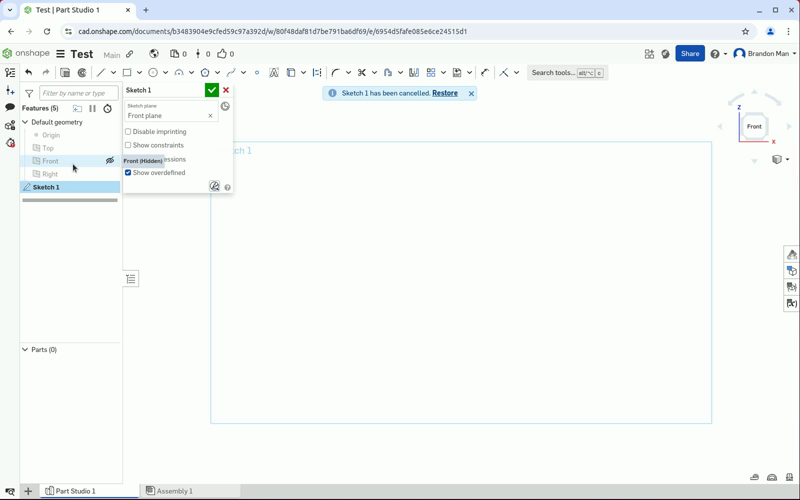
mouse_move(73, 352)
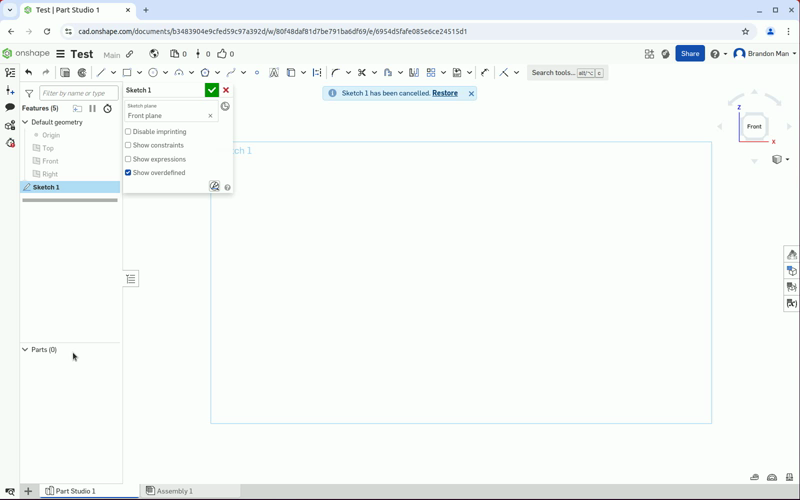
key(y)
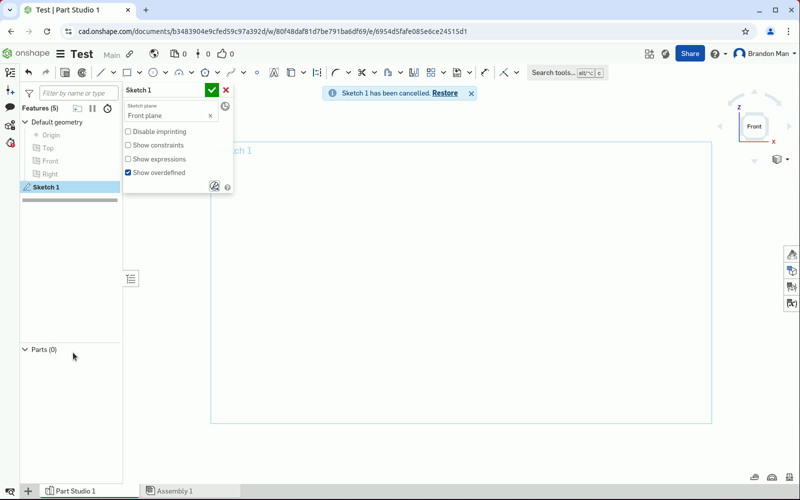
key(l)
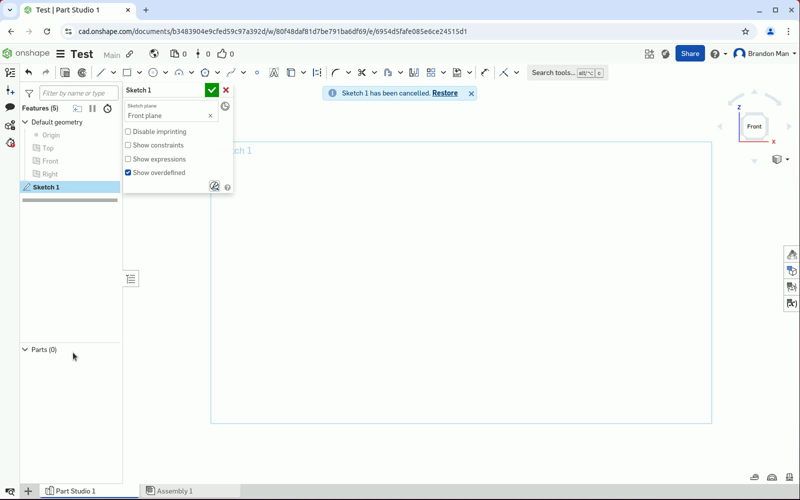
key_down(shift)
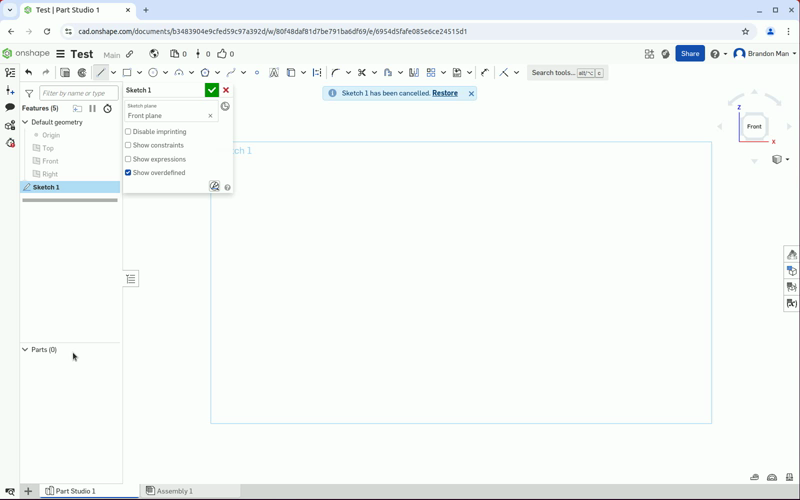
mouse_move(460, 282)
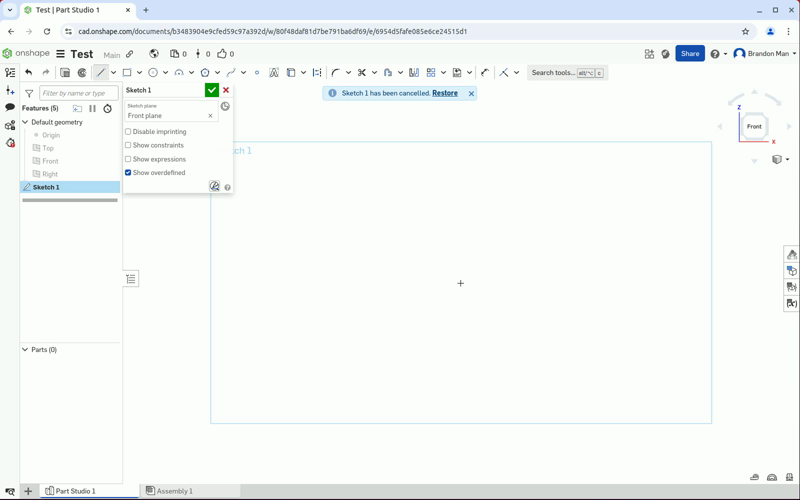
click(460, 282)
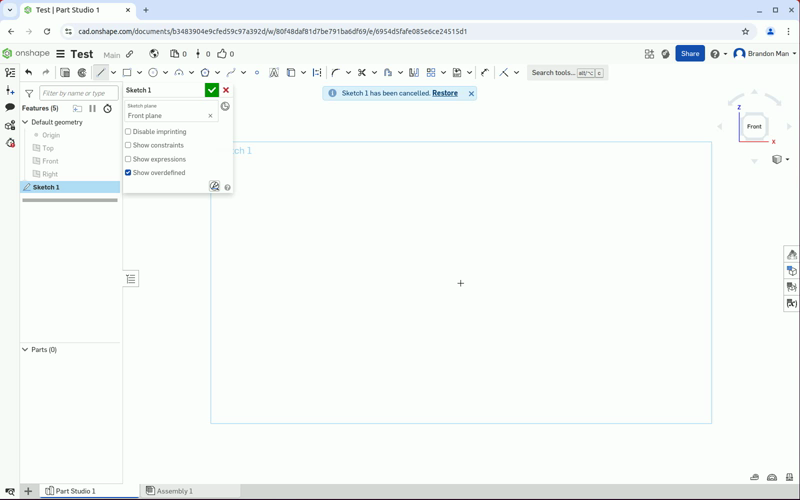
key_up(shift)
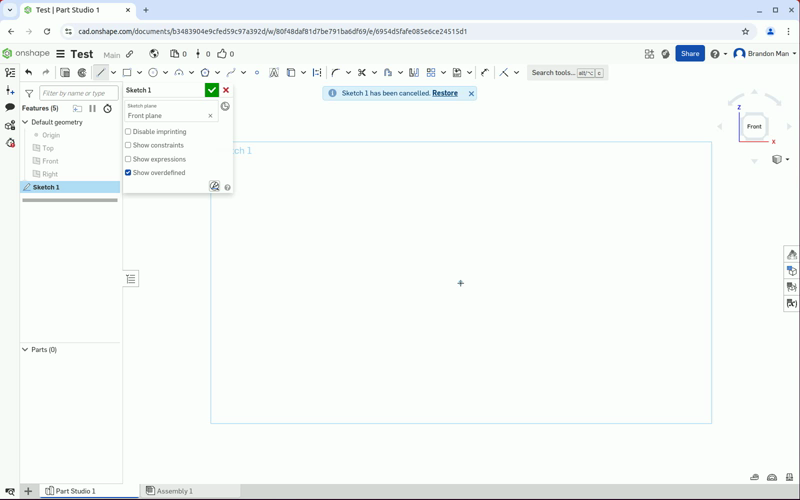
key_down(shift)
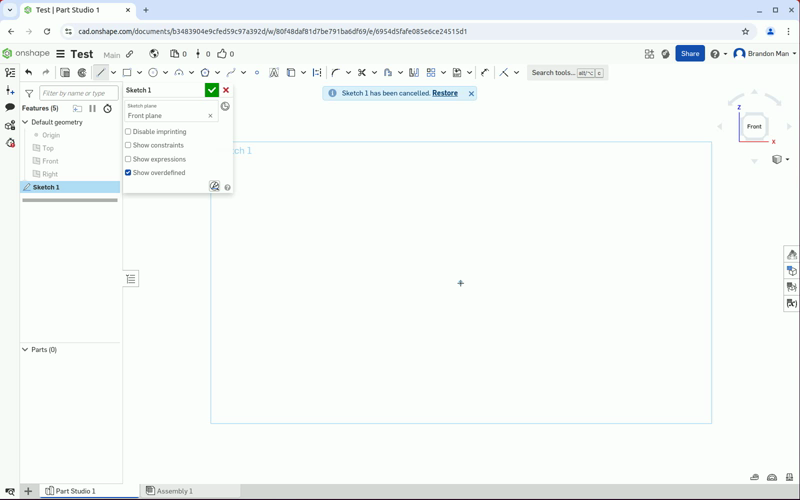
mouse_move(573, 282)
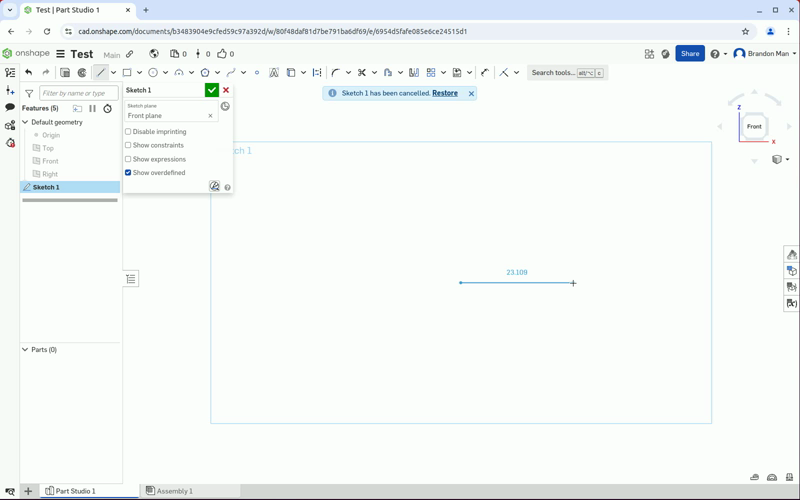
click(573, 282)
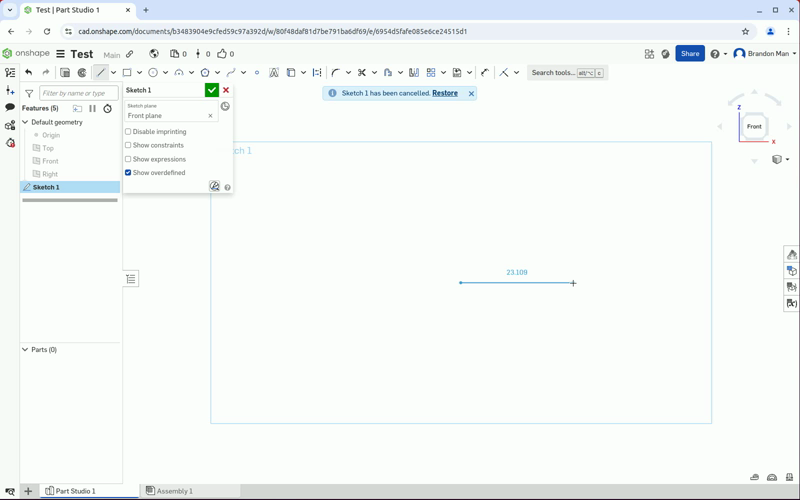
key_up(shift)
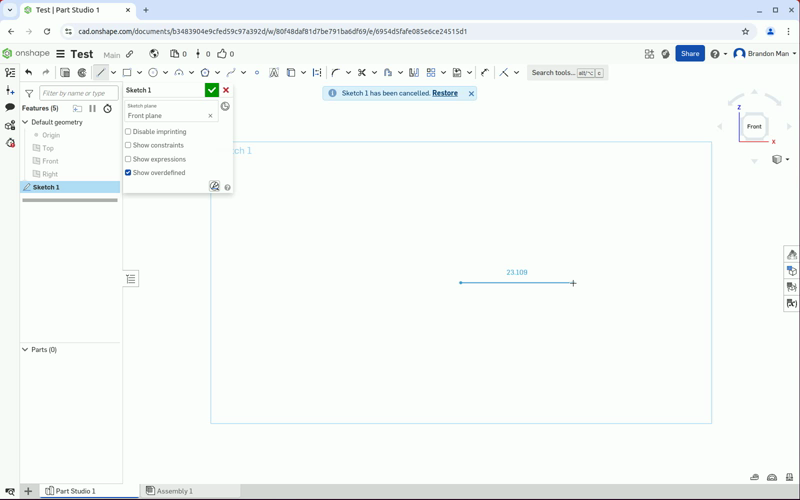
key_down(shift)
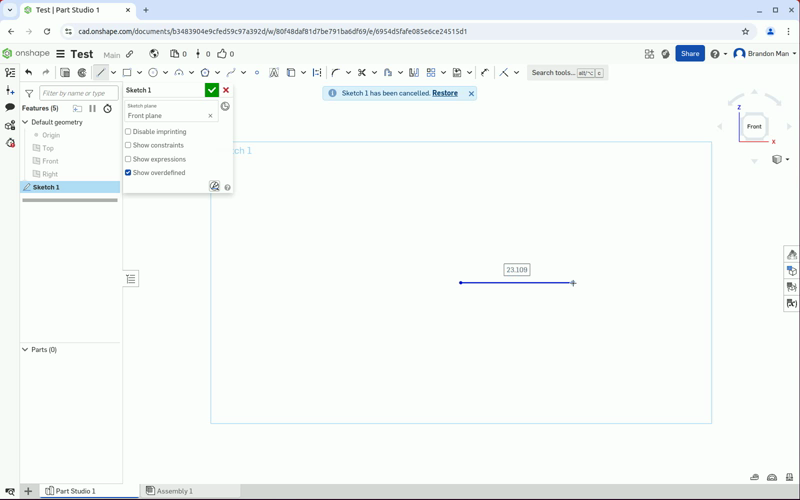
mouse_move(573, 170)
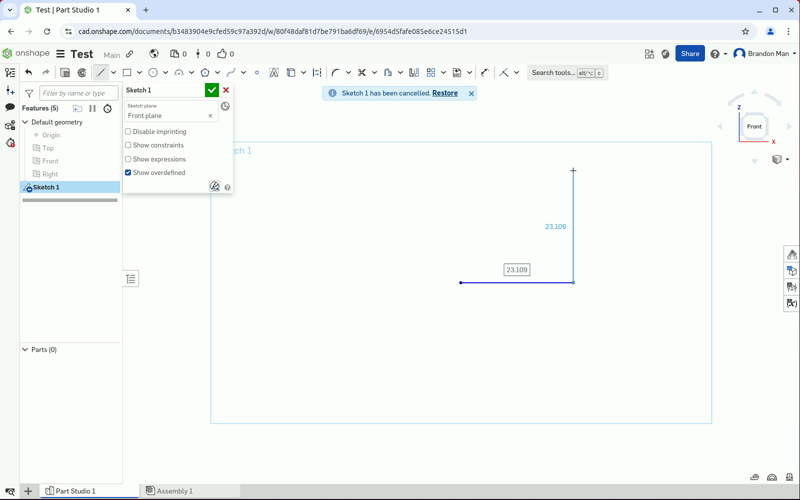
click(573, 170)
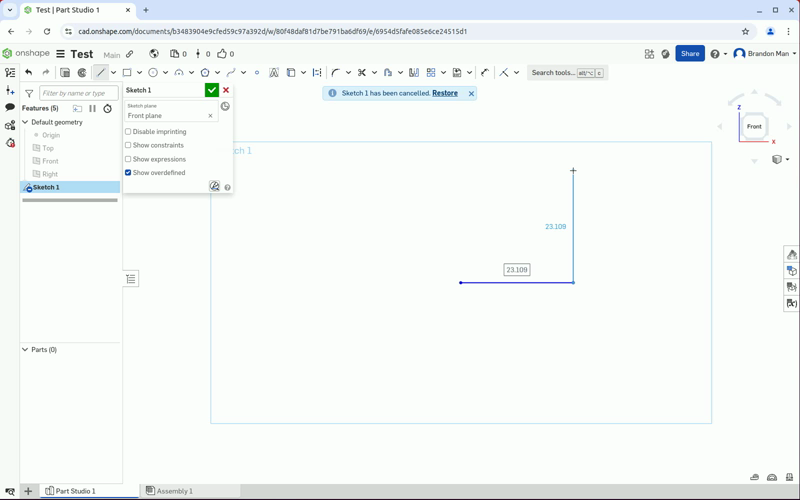
key_up(shift)
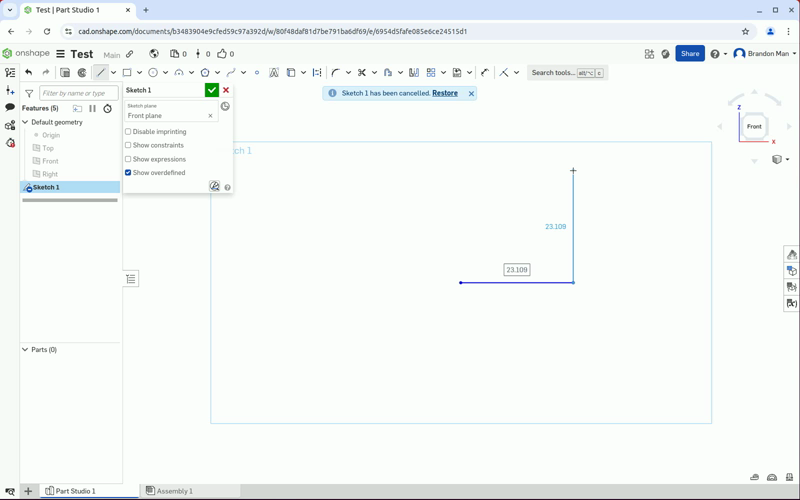
key_down(shift)
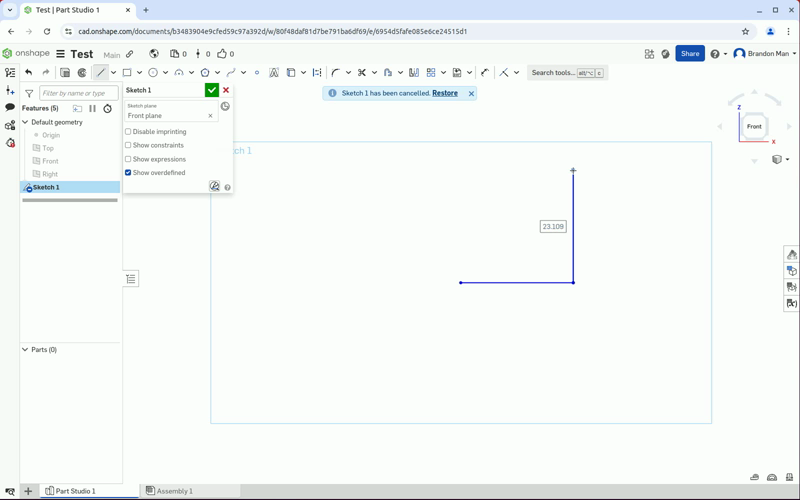
mouse_move(460, 170)
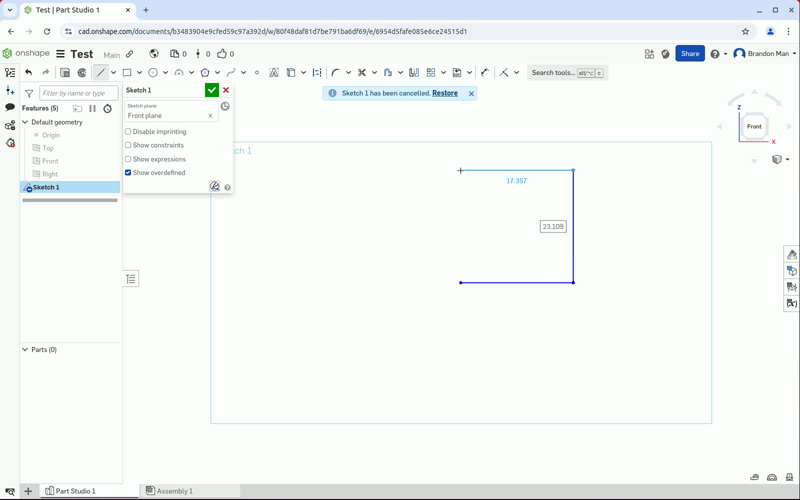
click(460, 170)
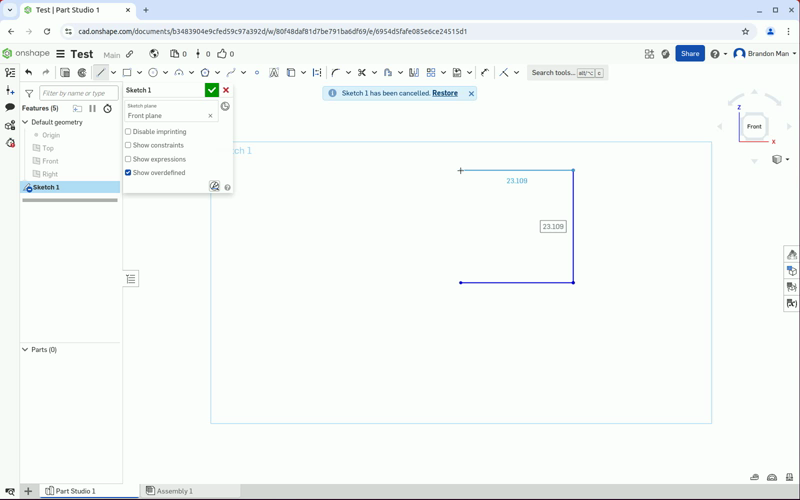
key_up(shift)
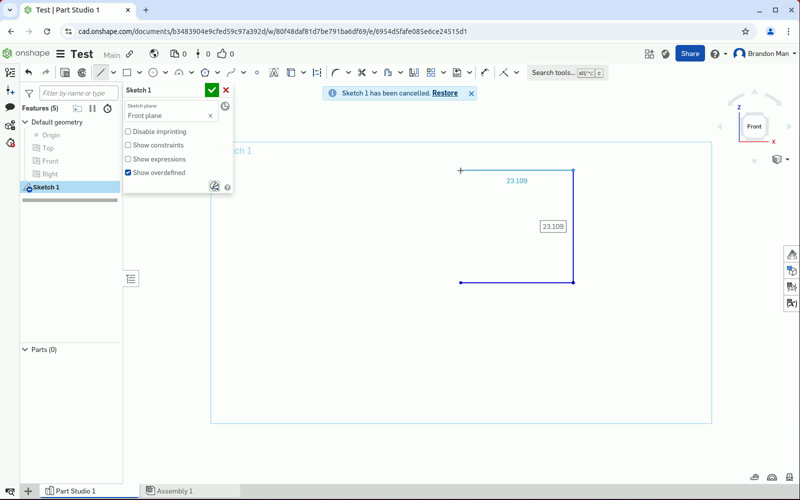
key_down(shift)
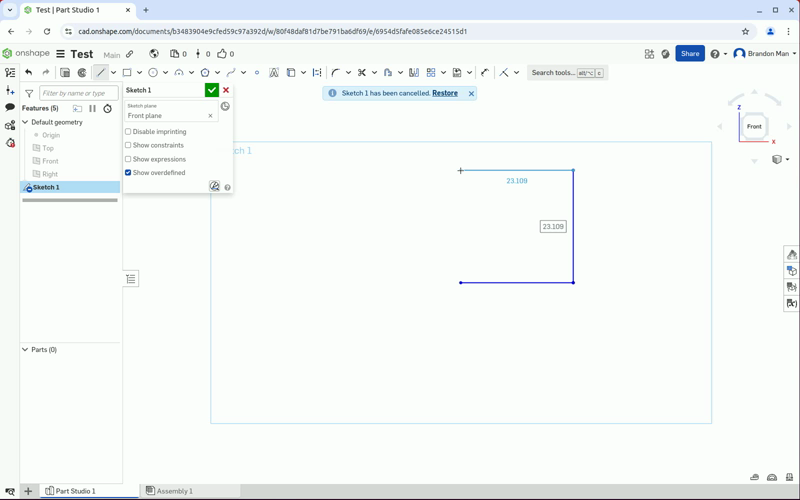
mouse_move(460, 282)
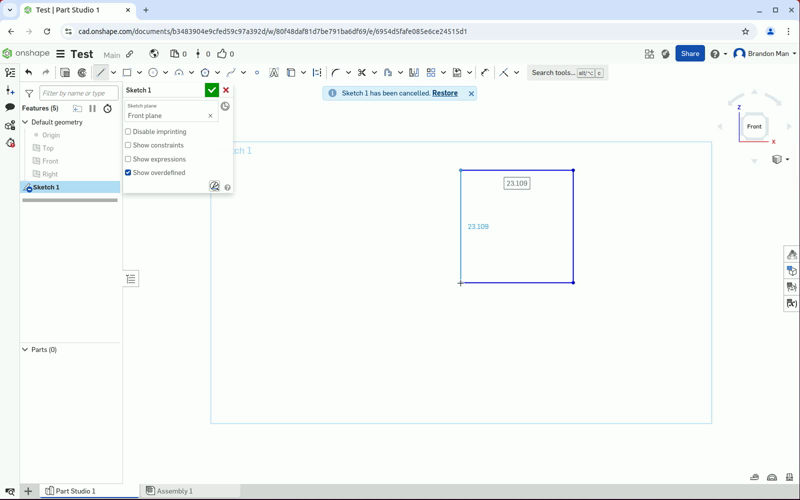
key_up(shift)
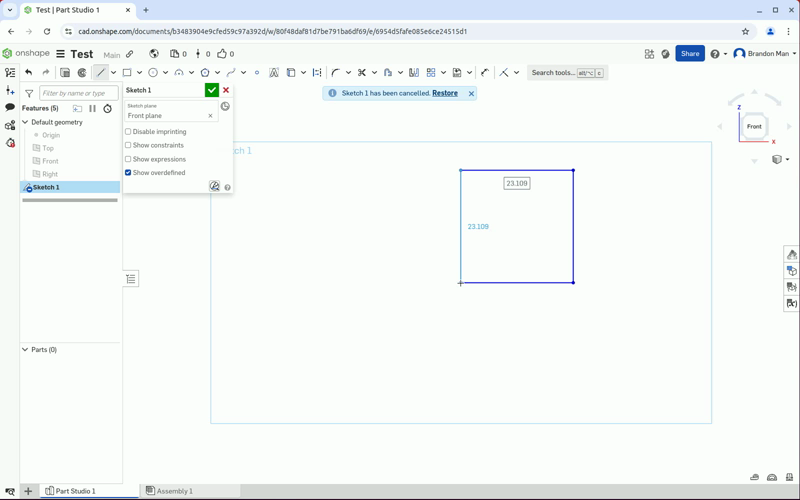
click(460, 282)
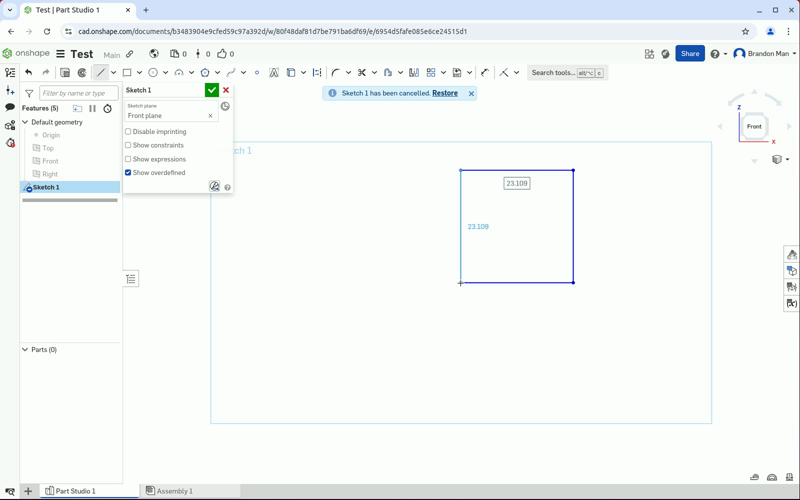
key(esc)
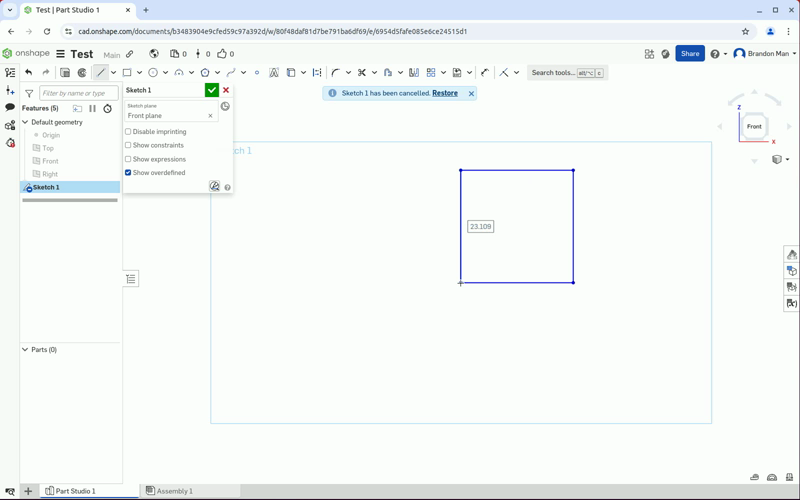
mouse_move(498, 260)
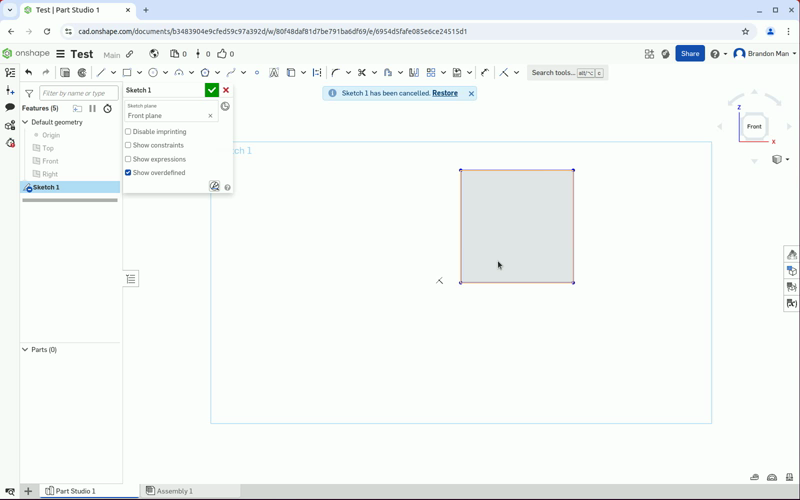
click(498, 260)
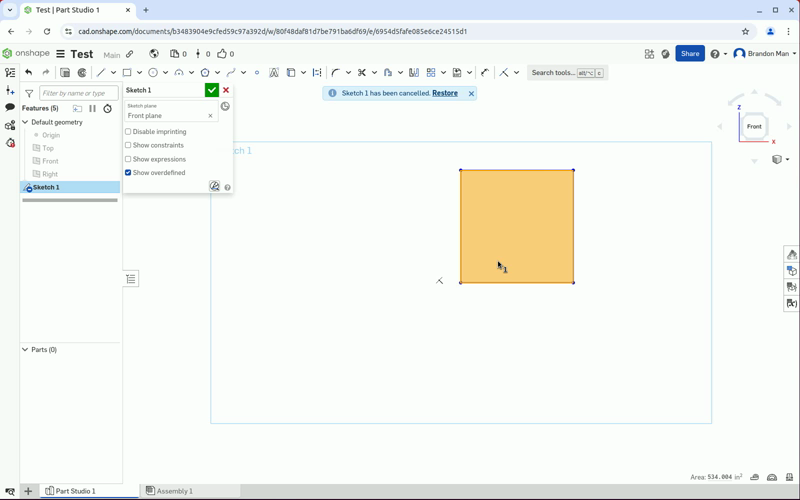
mouse_move(73, 352)
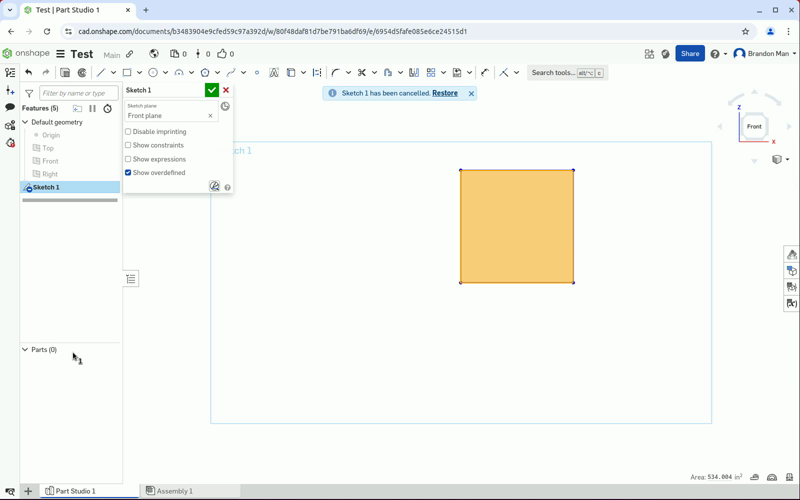
key(shift+y)
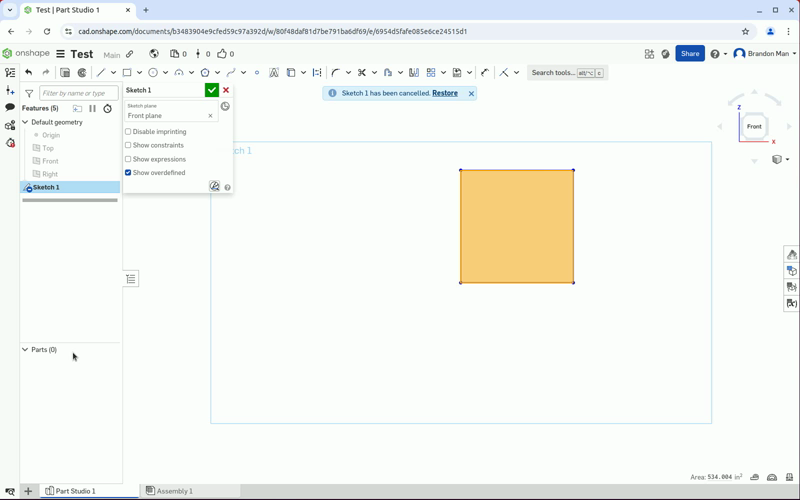
key(shift+e)
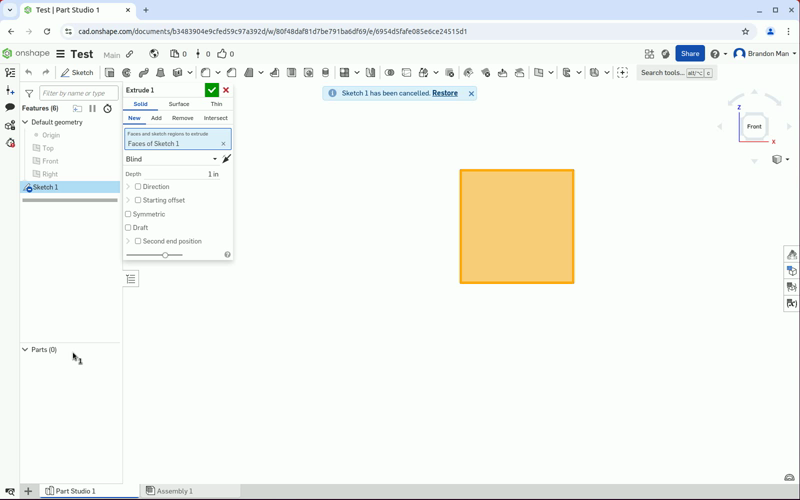
mouse_move(143, 106)
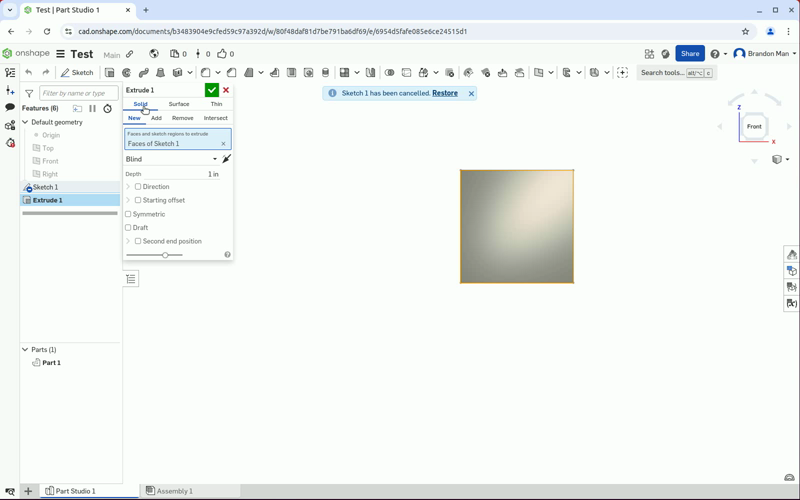
click(143, 106)
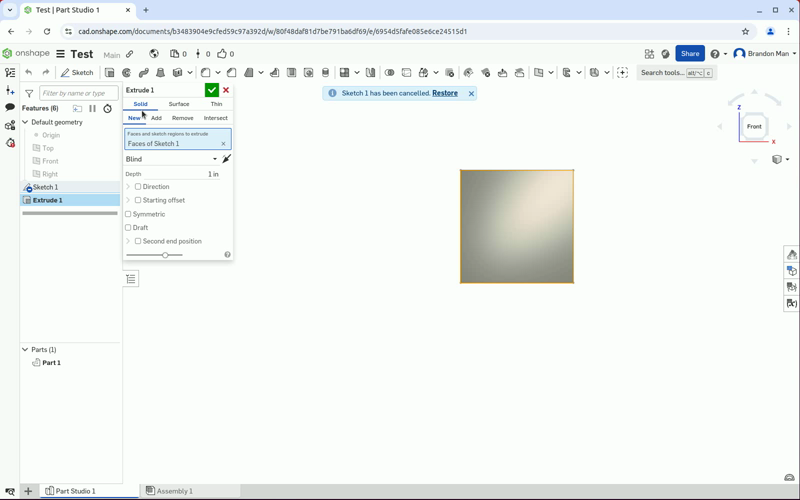
mouse_move(137, 120)
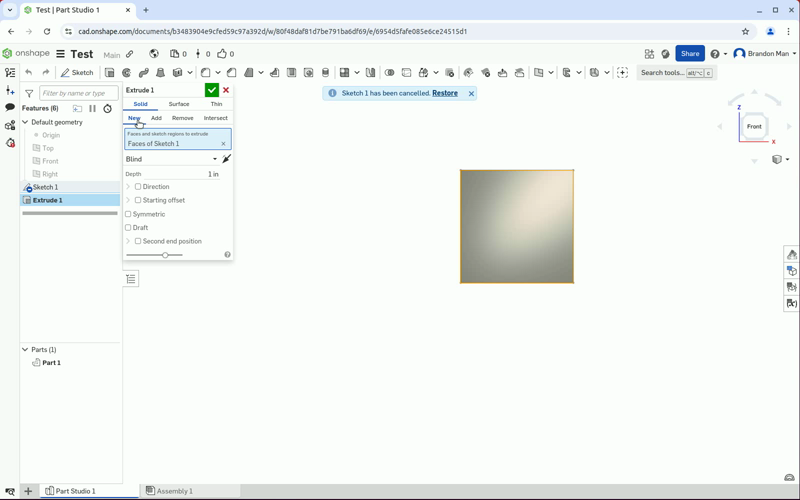
click(137, 120)
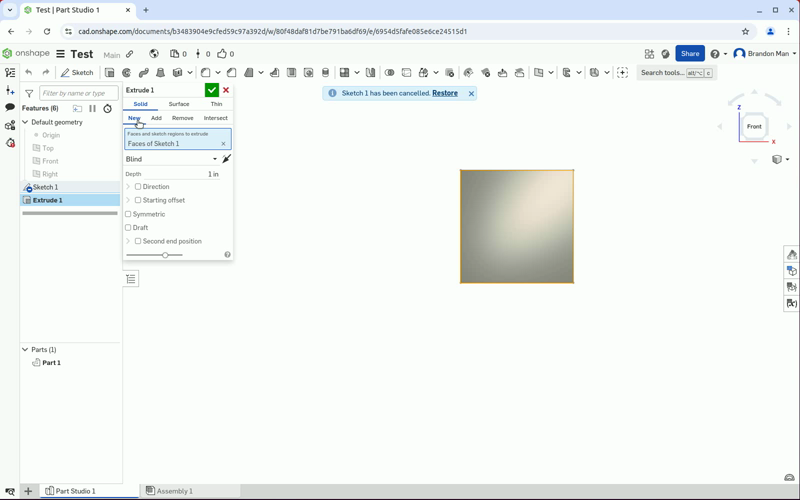
key(tab, 4)
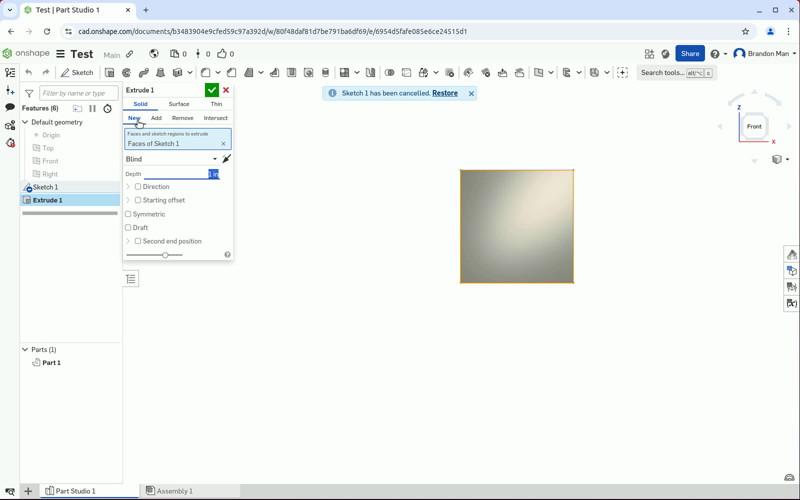
text(1.444)
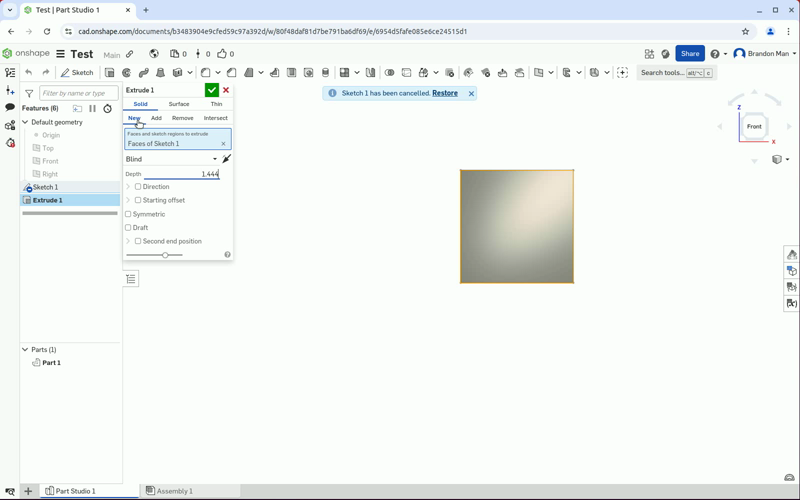
key(enter)
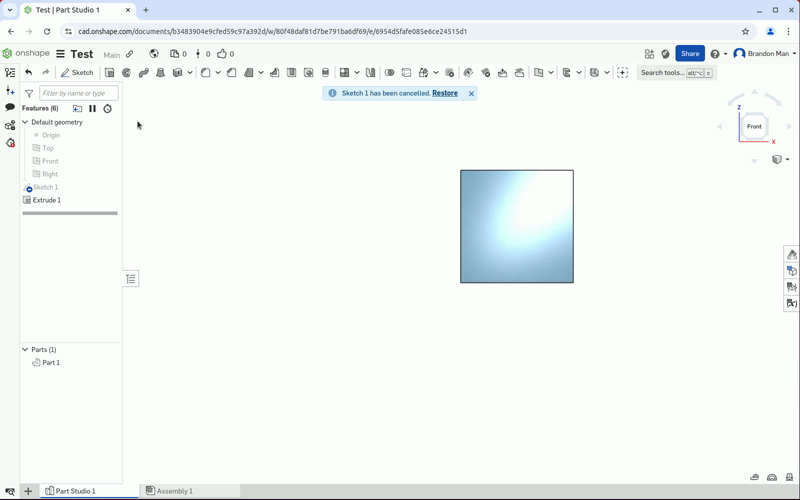
key(shift+h)
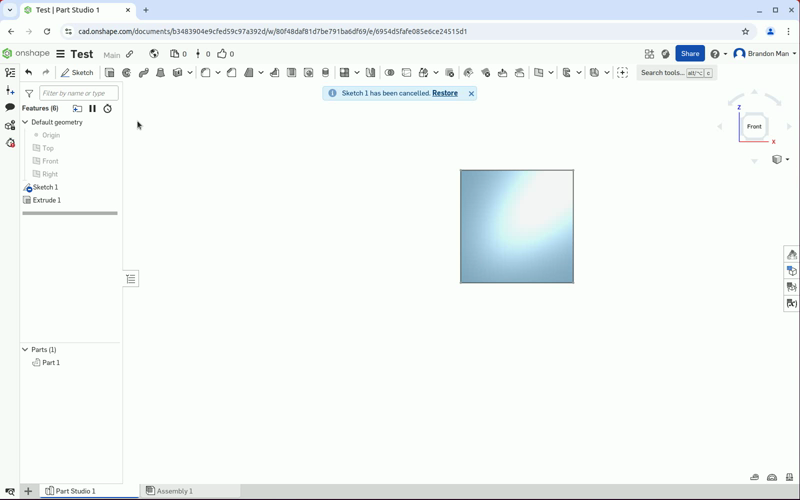
key(shift+h)
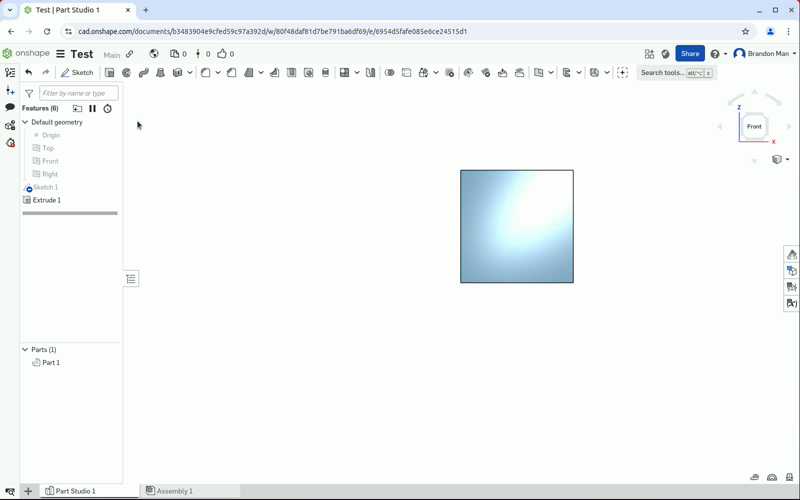
mouse_move(73, 189)
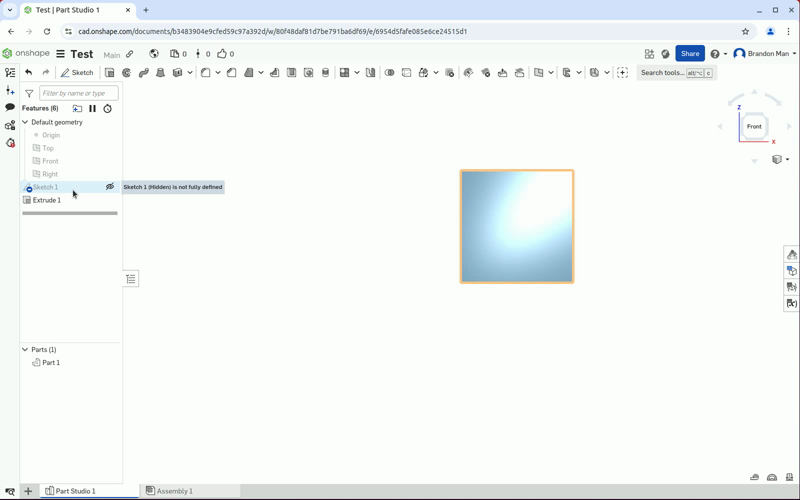
click(73, 189)
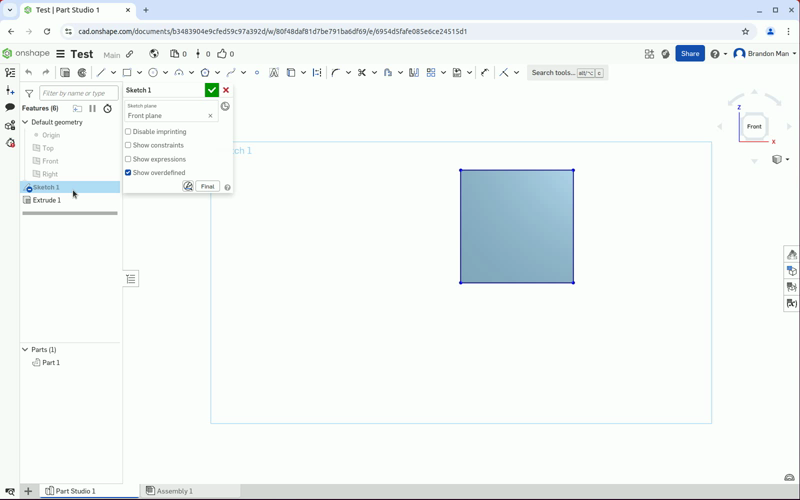
mouse_move(229, 92)
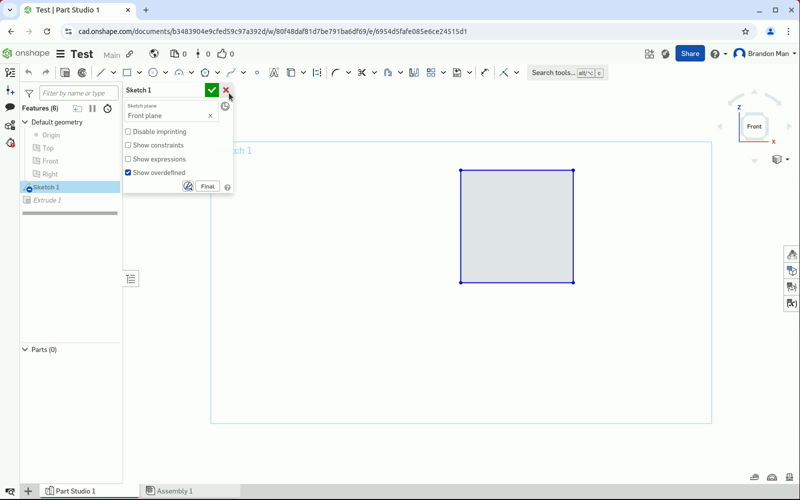
click(229, 92)
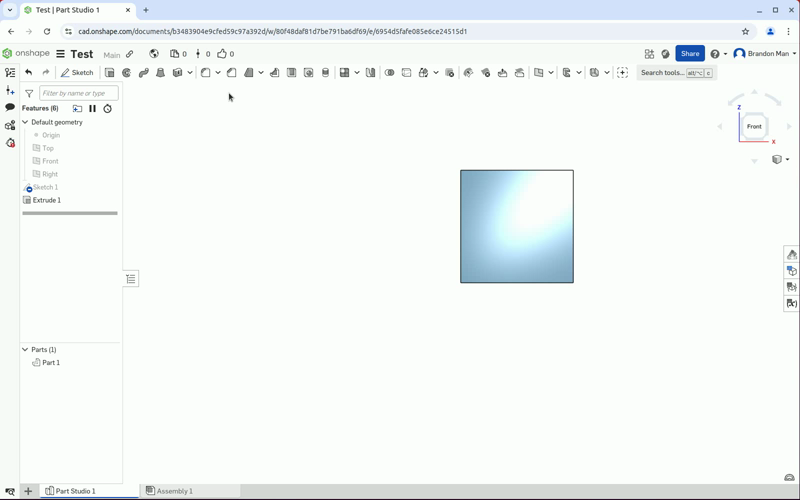
mouse_move(541, 75)
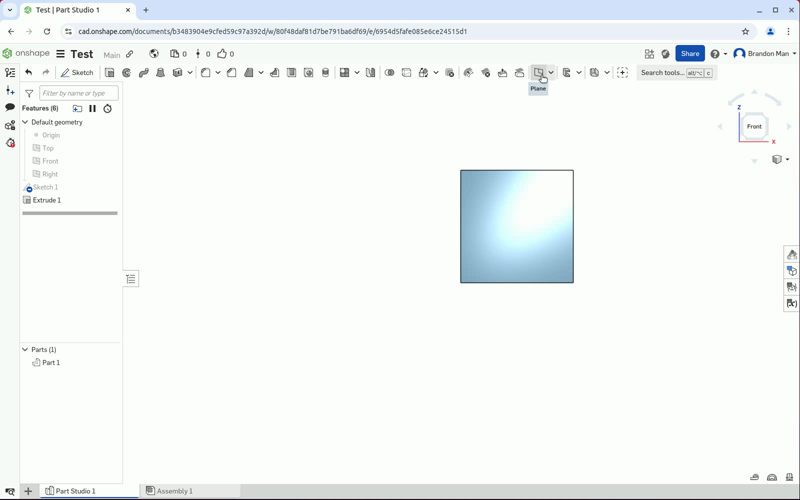
click(541, 75)
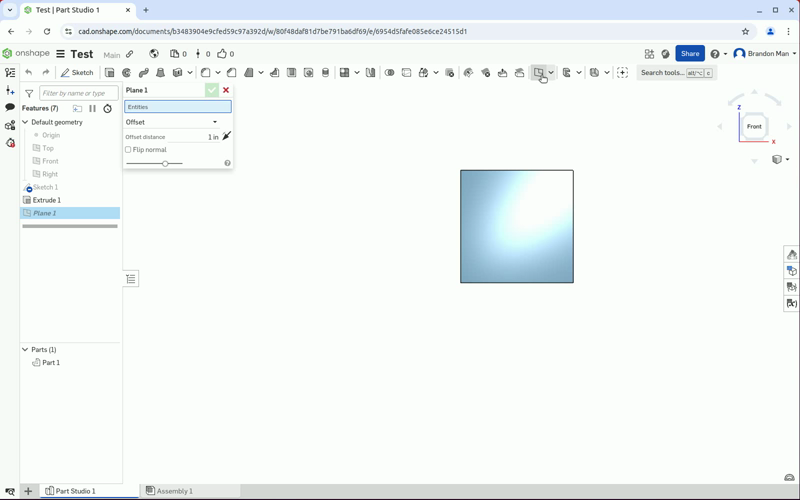
mouse_move(73, 163)
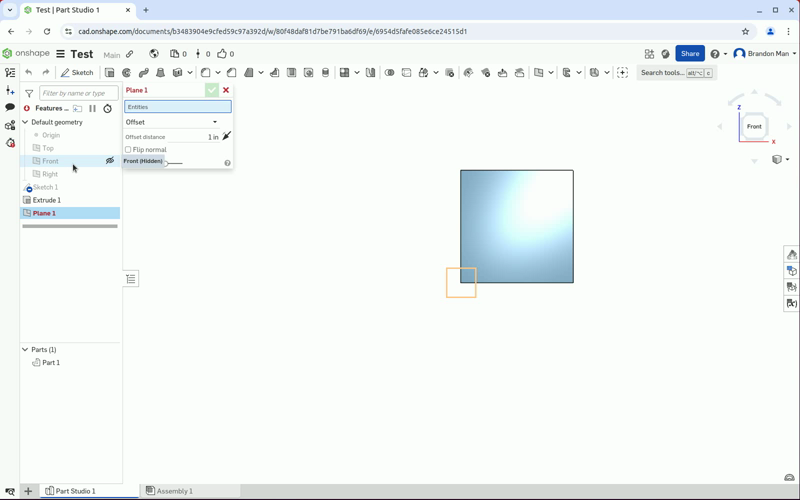
click(73, 163)
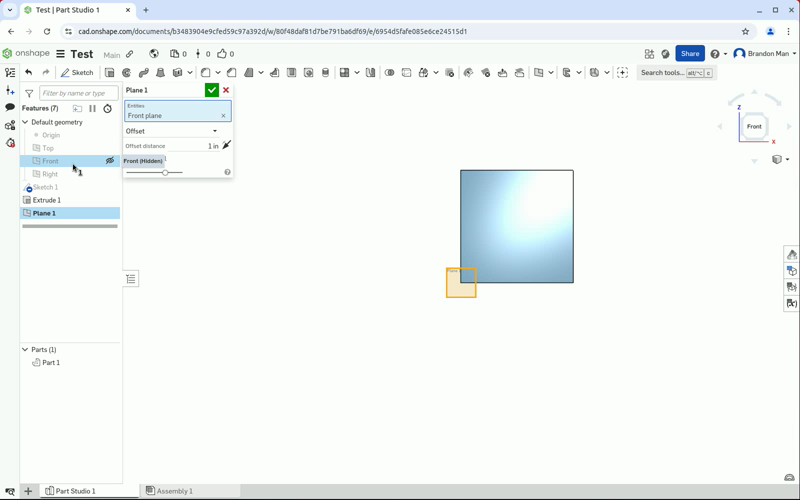
key(tab, 2)
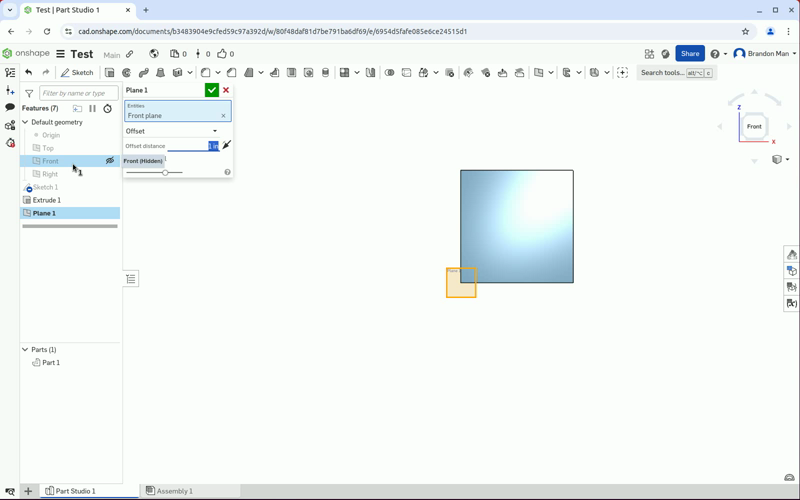
text(1.448)
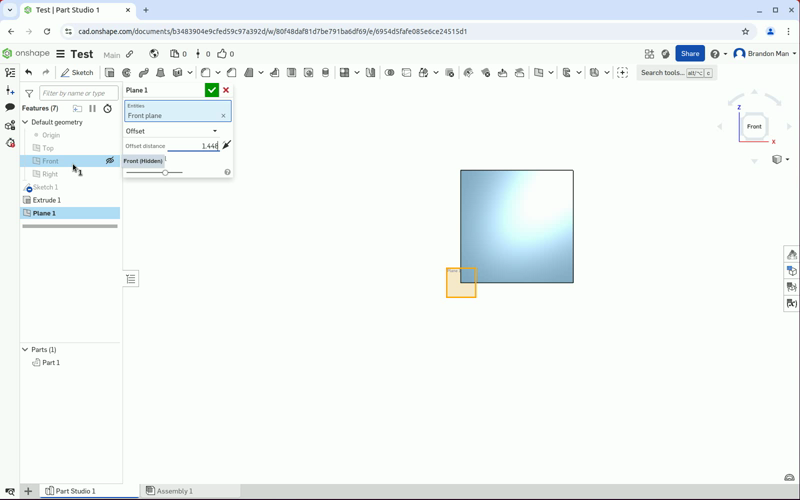
key(enter, 2)
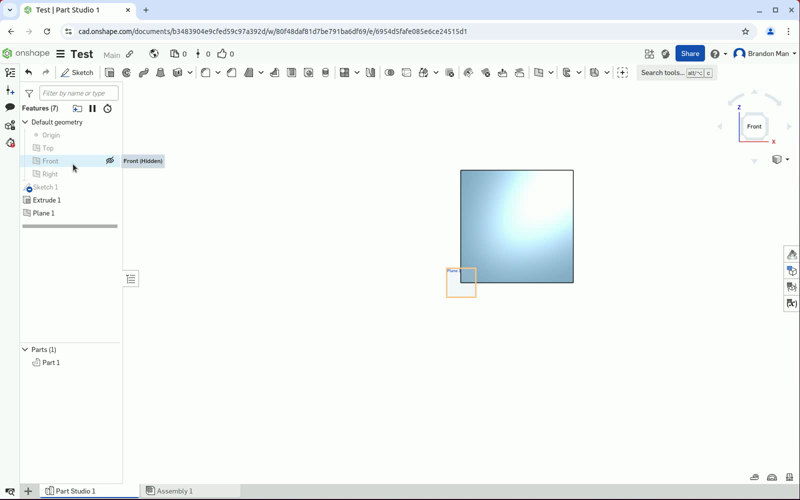
key(shift+s)
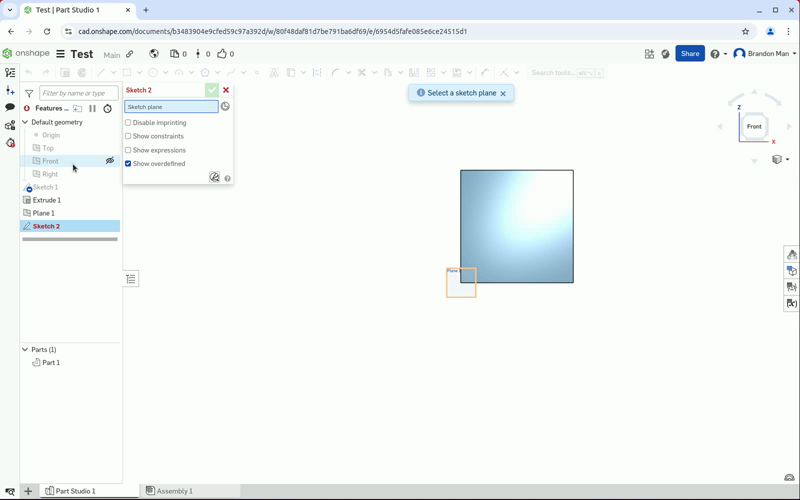
mouse_move(73, 215)
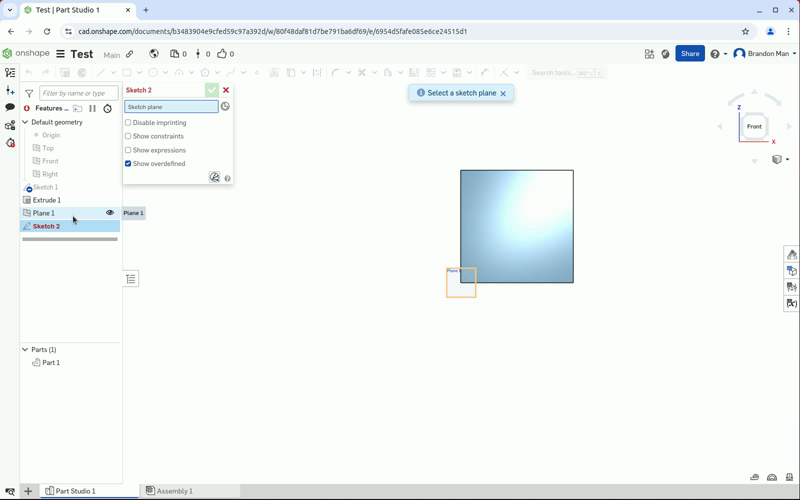
click(73, 215)
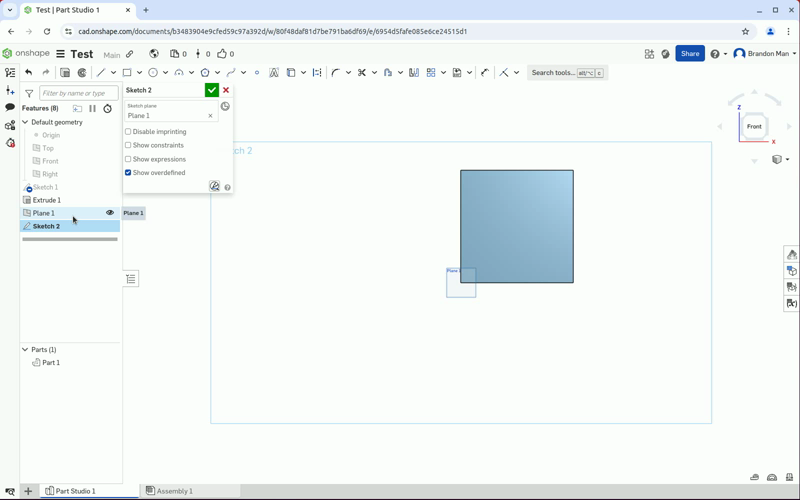
mouse_move(73, 352)
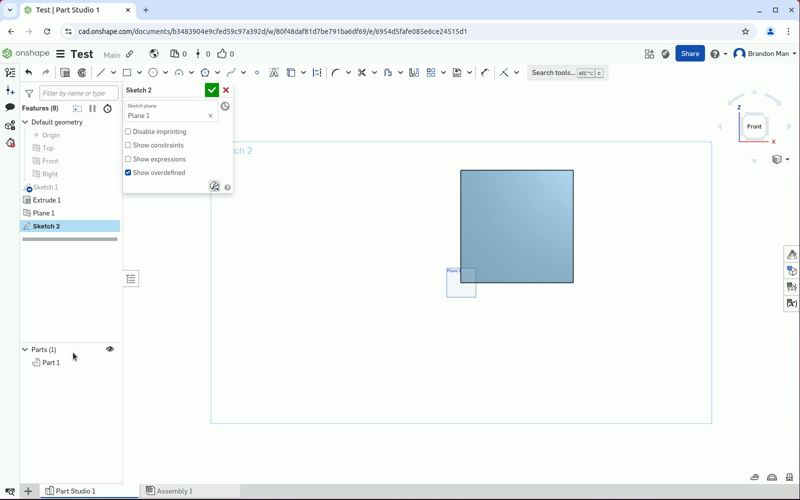
key(y)
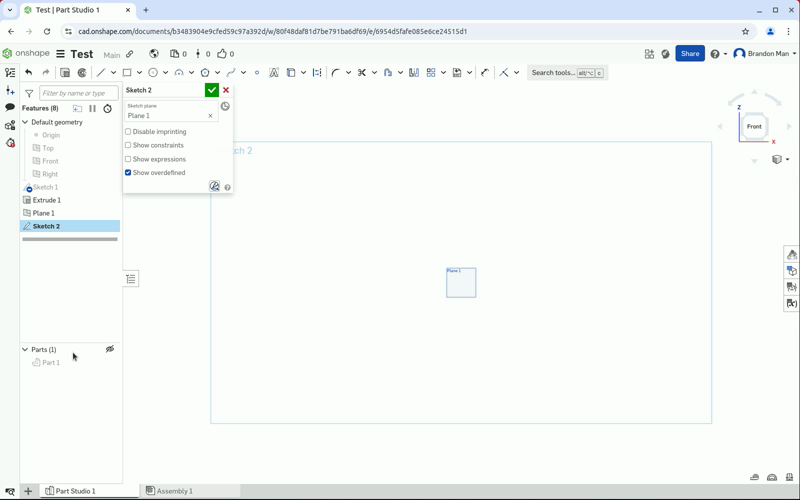
key(l)
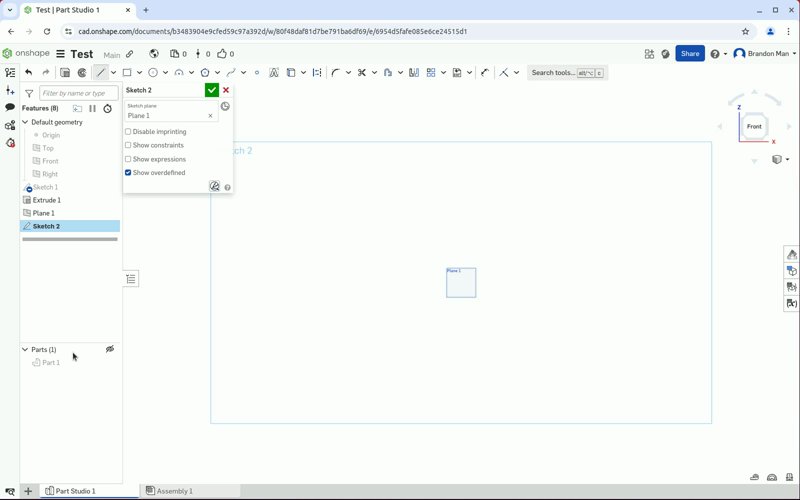
key_down(shift)
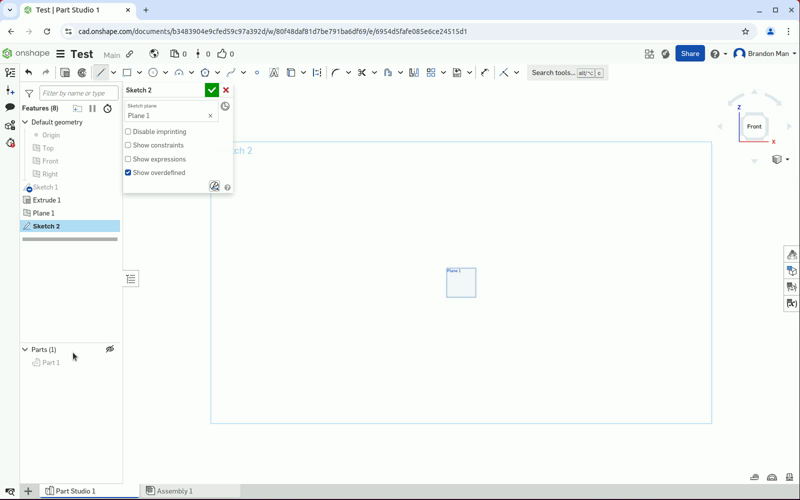
mouse_move(489, 254)
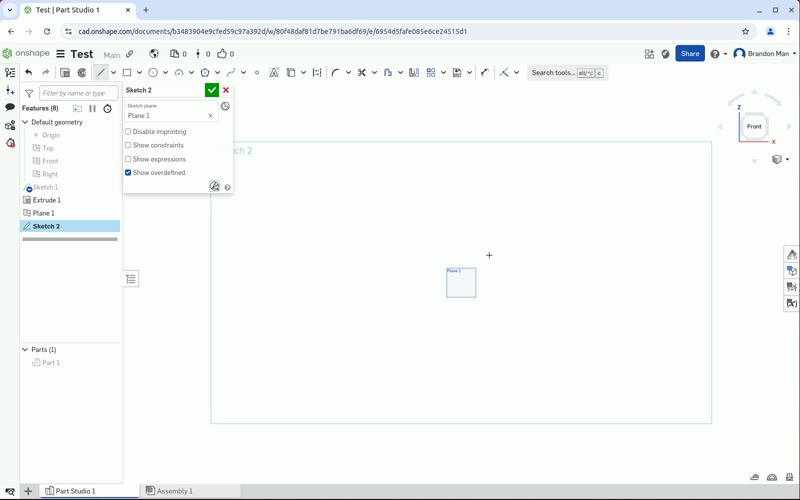
click(489, 254)
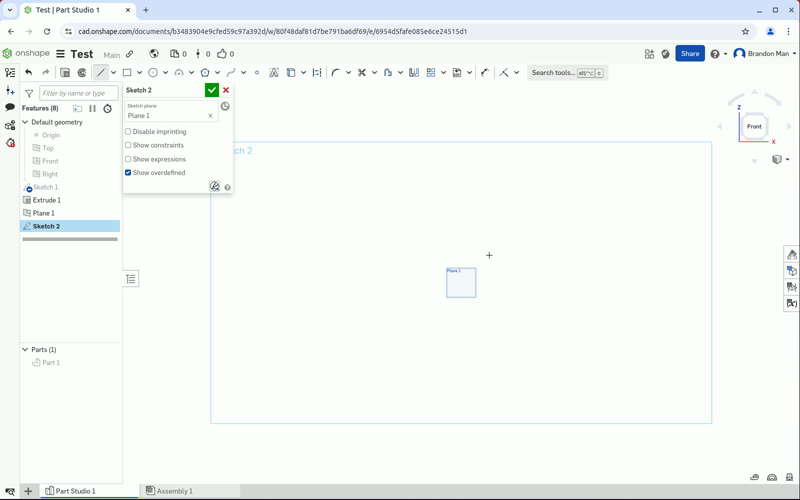
key_up(shift)
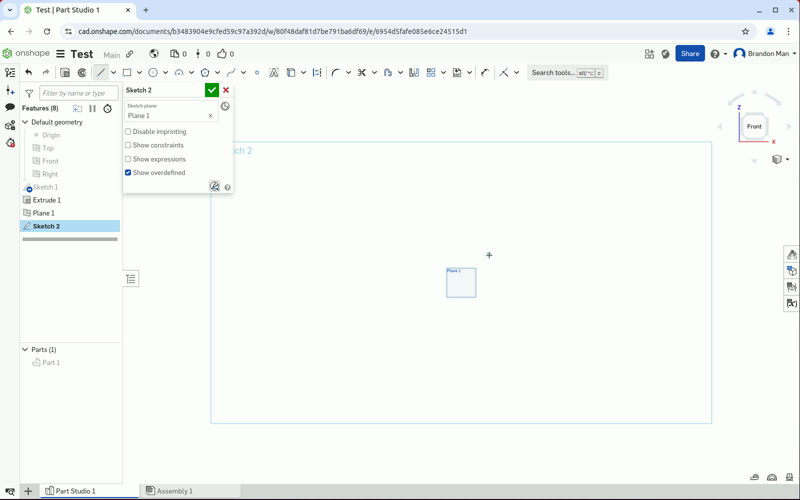
key_down(shift)
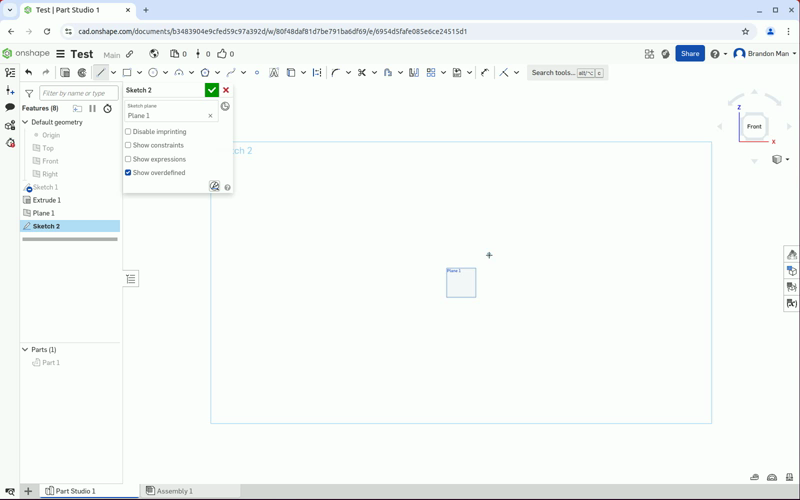
mouse_move(519, 254)
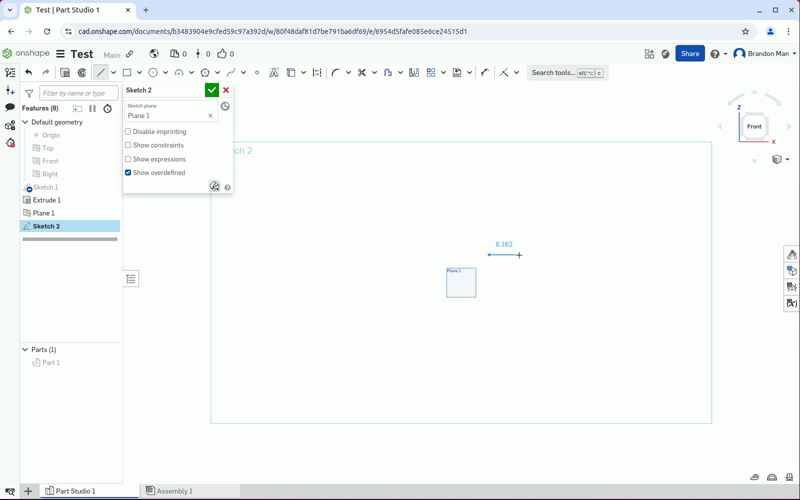
mouse_move(545, 254)
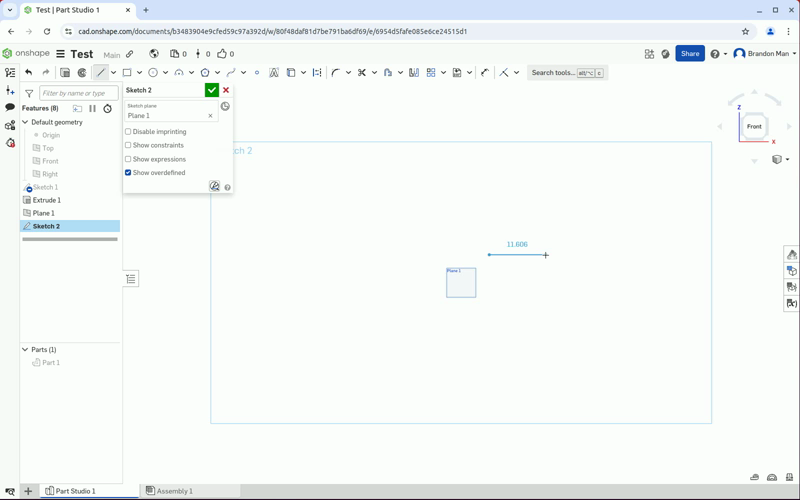
click(545, 254)
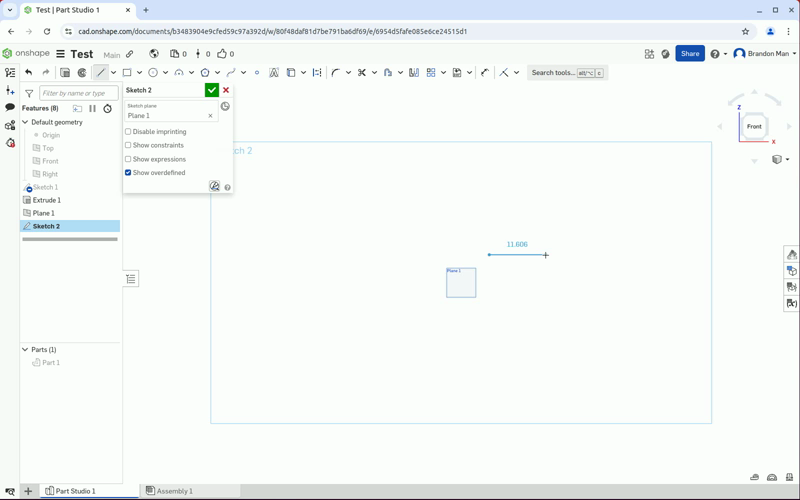
key_up(shift)
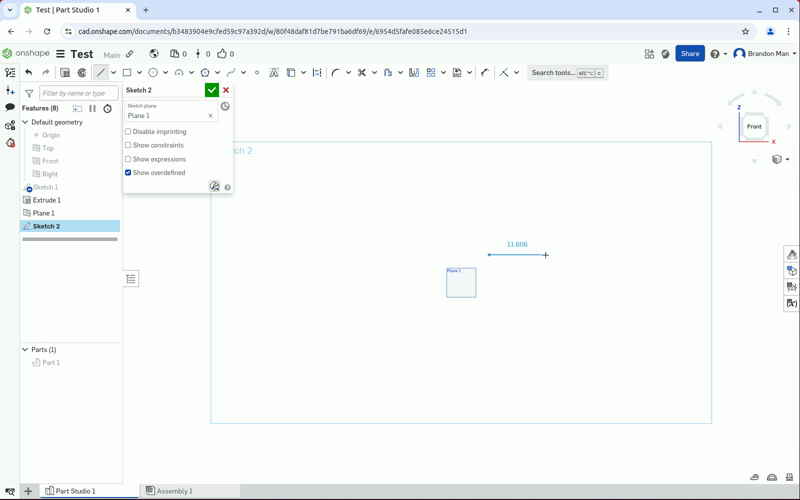
key_down(shift)
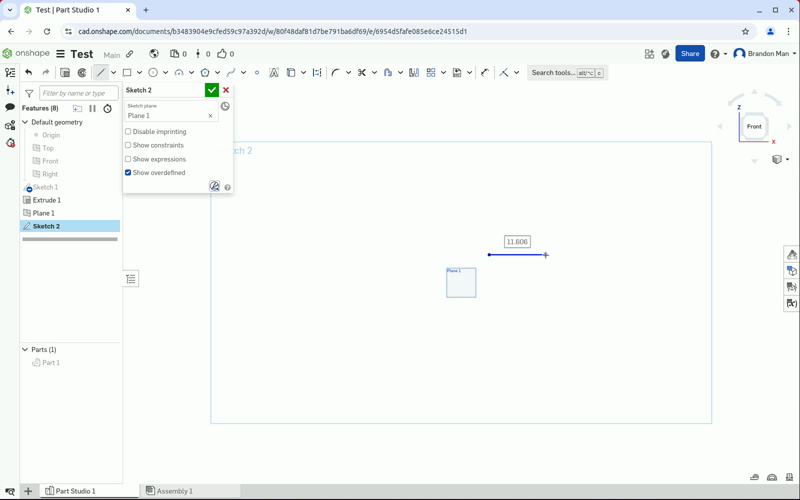
mouse_move(575, 254)
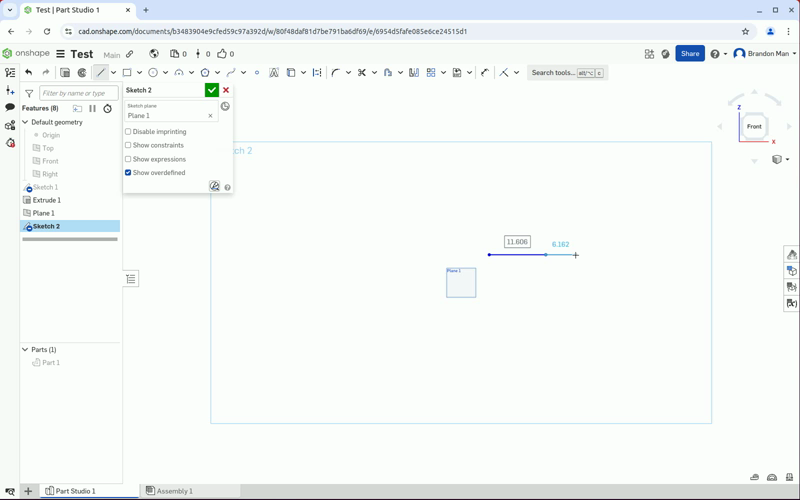
mouse_move(545, 198)
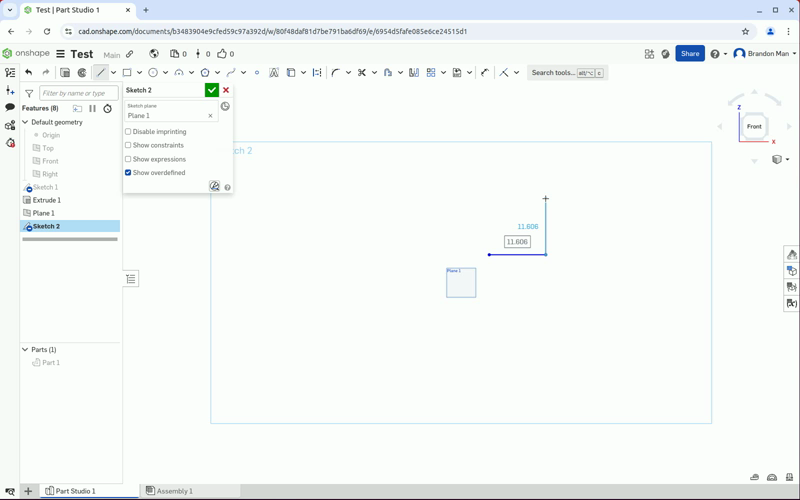
click(545, 198)
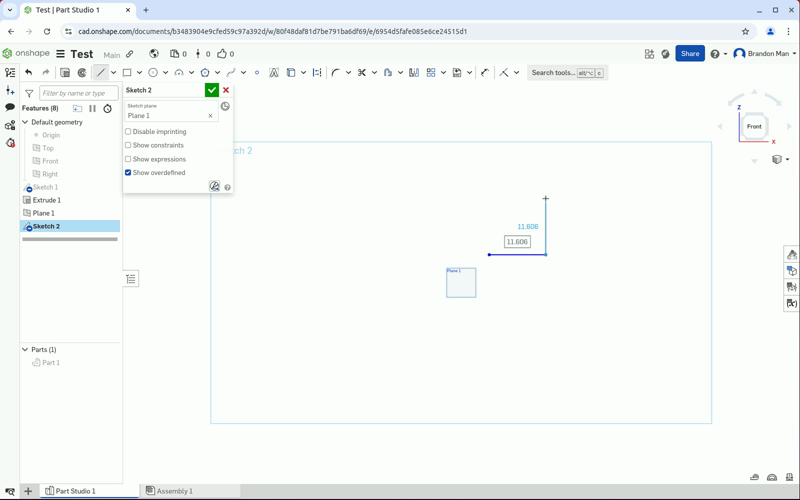
key_up(shift)
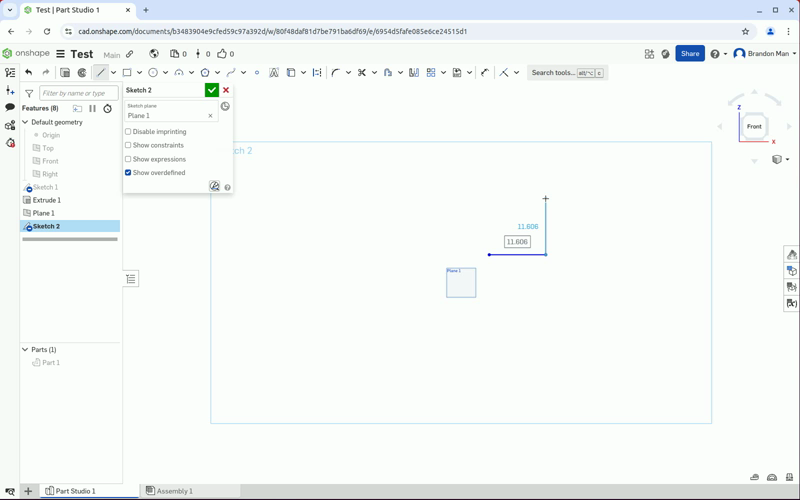
key_down(shift)
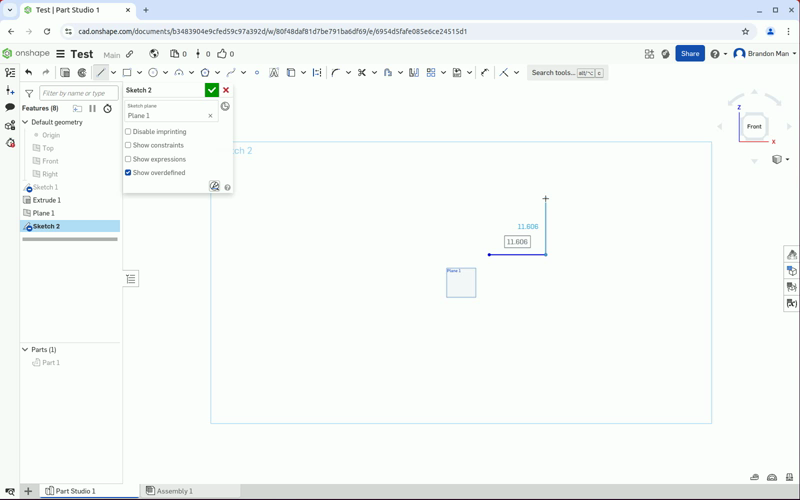
mouse_move(575, 198)
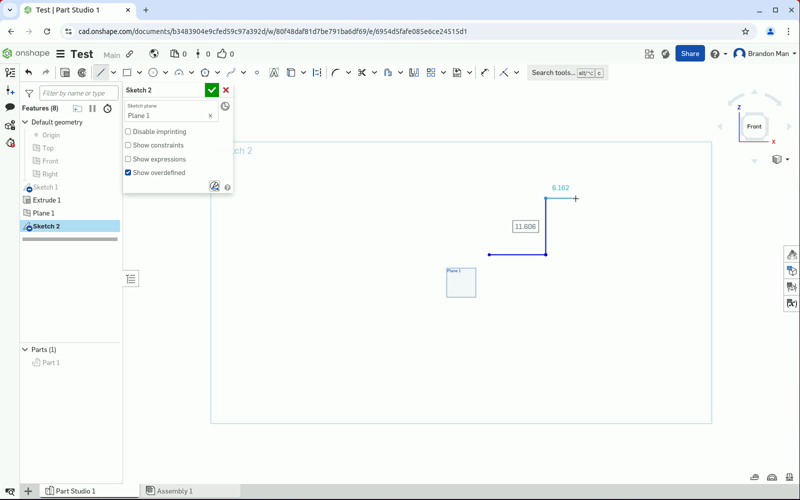
mouse_move(489, 198)
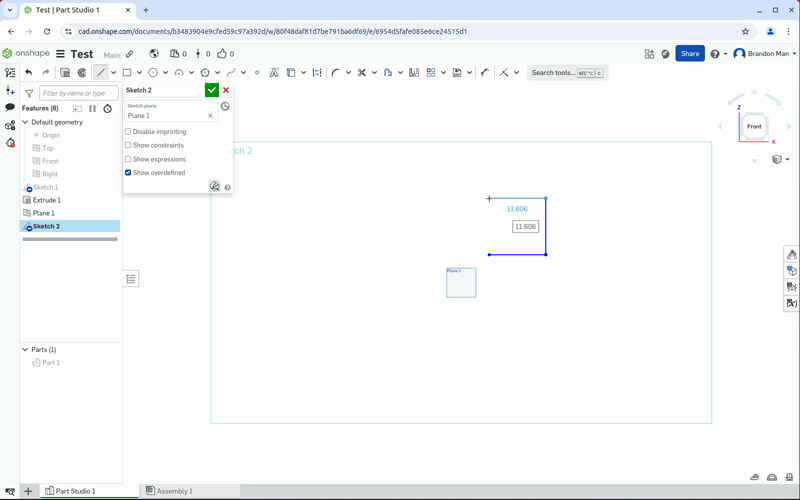
click(489, 198)
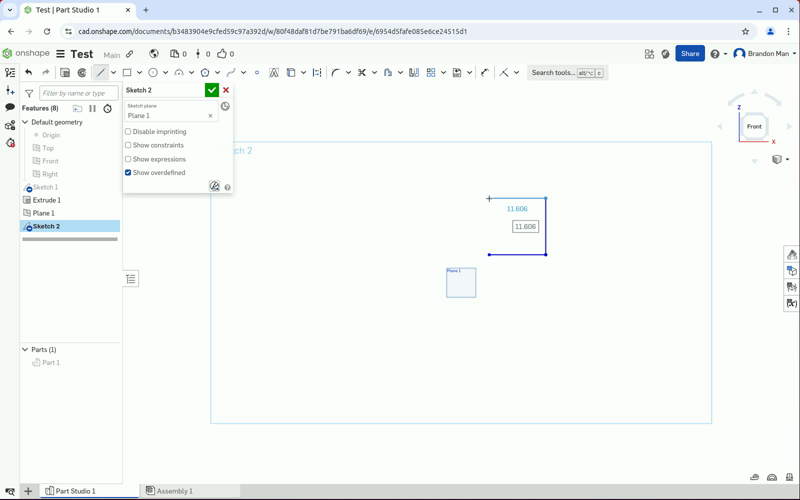
key_up(shift)
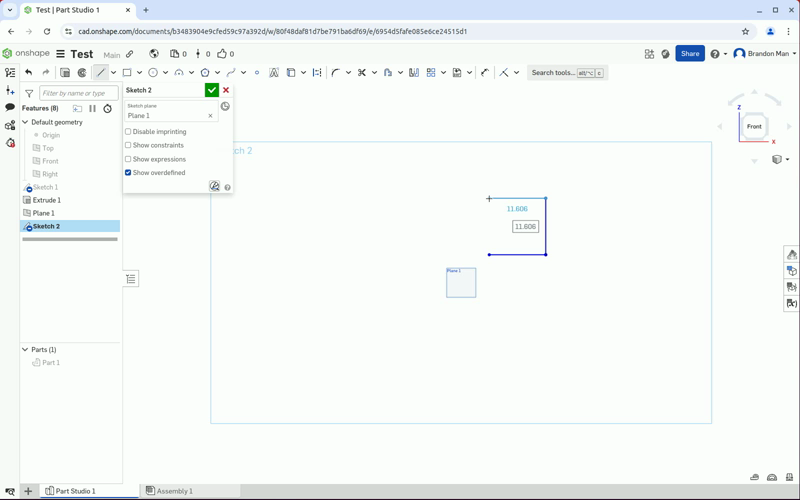
mouse_move(519, 198)
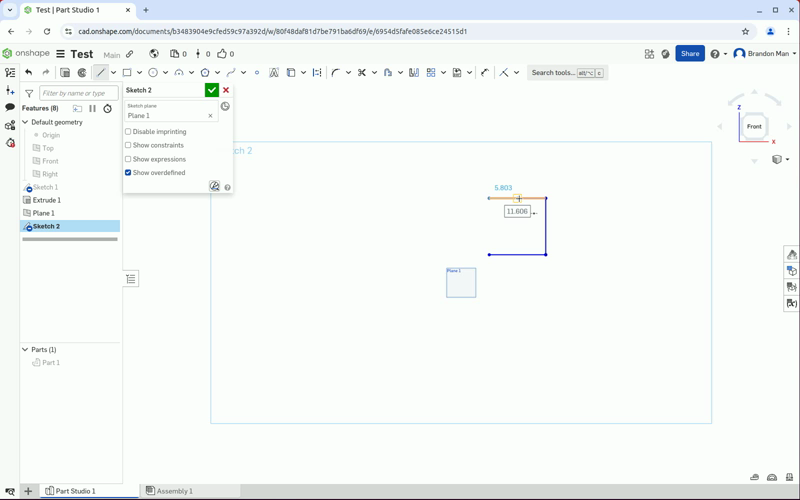
key_down(shift)
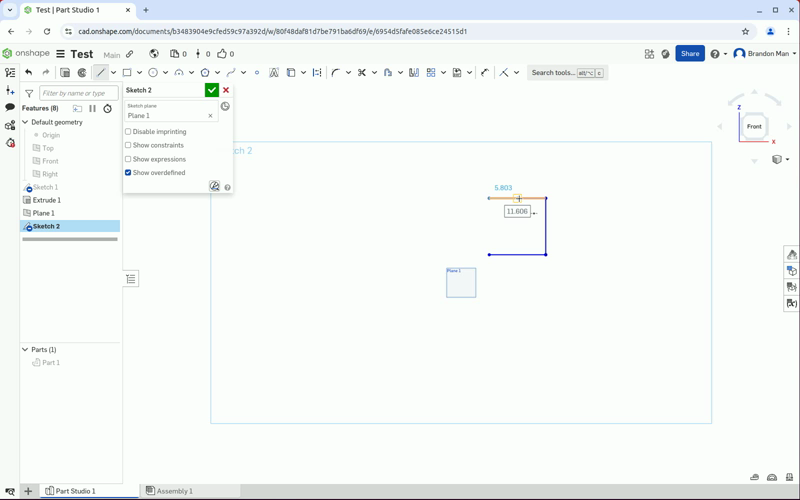
mouse_move(489, 254)
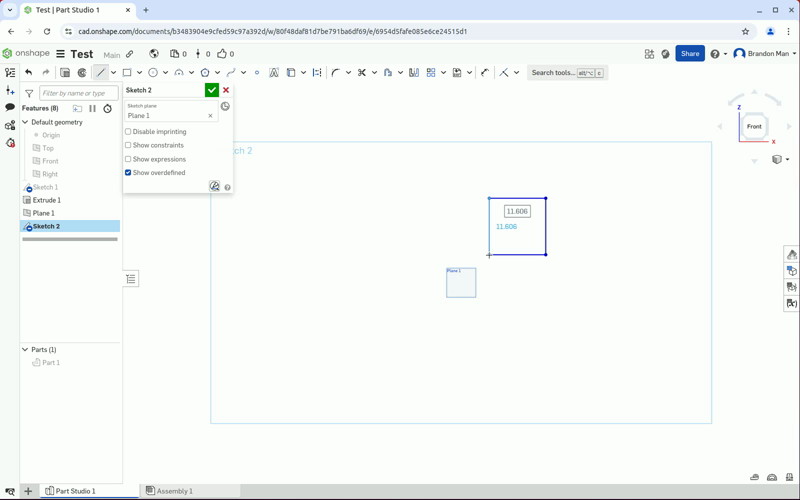
key_up(shift)
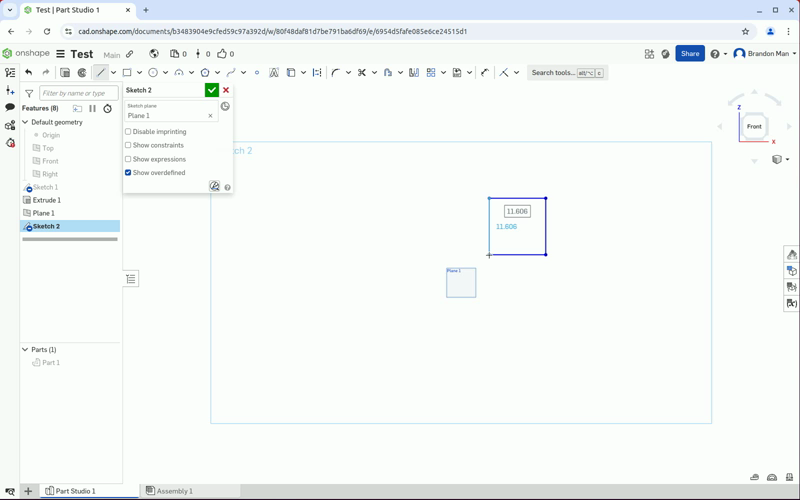
click(489, 254)
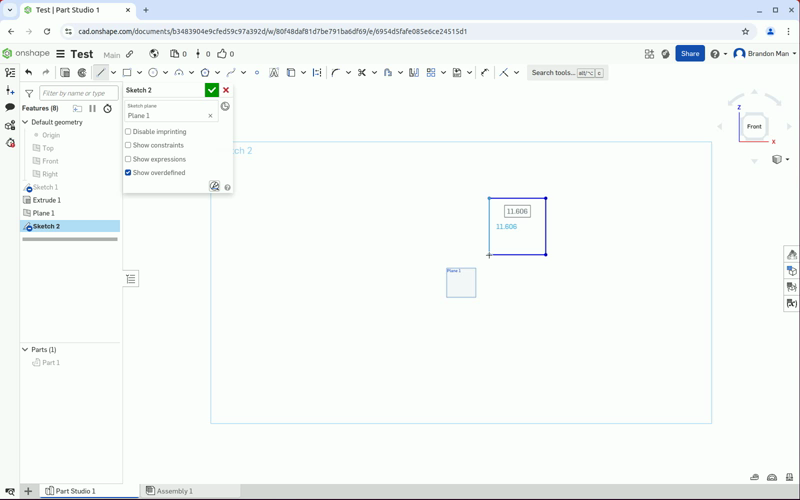
key(esc)
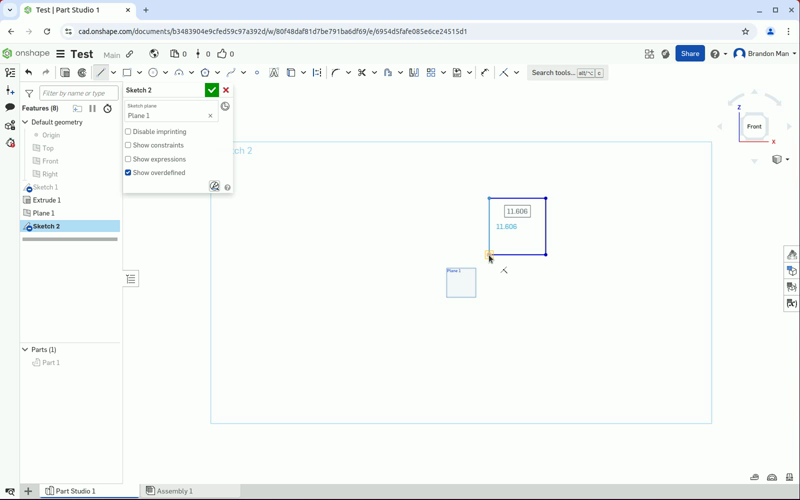
mouse_move(503, 213)
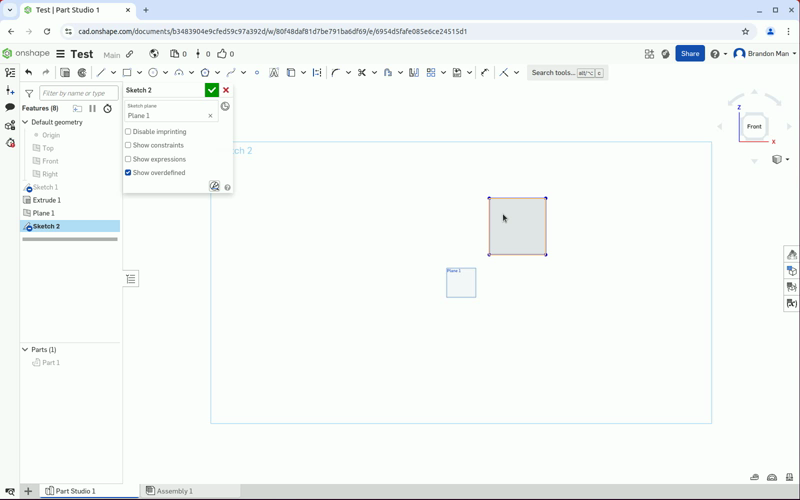
click(503, 213)
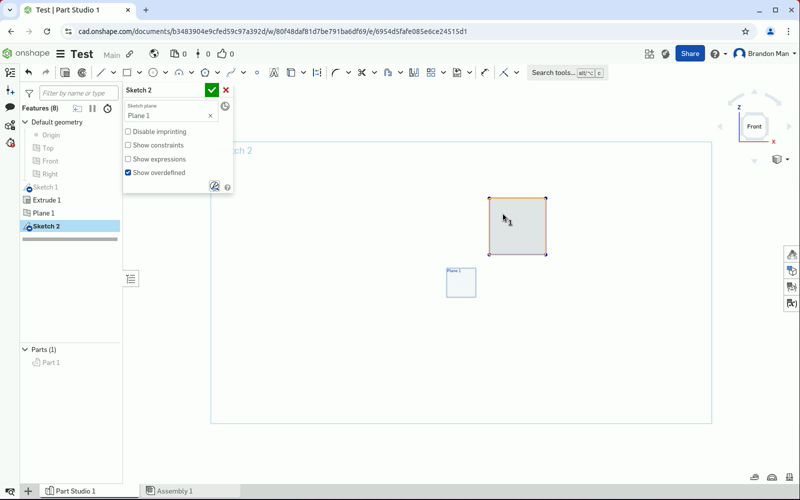
mouse_move(73, 352)
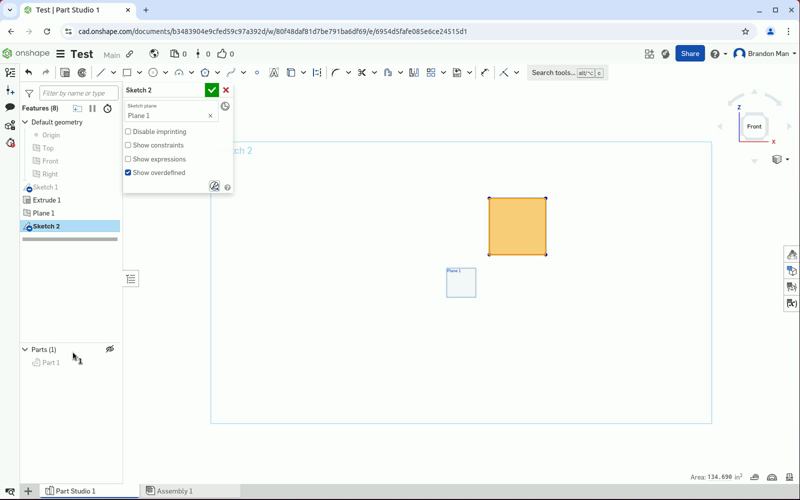
key(shift+y)
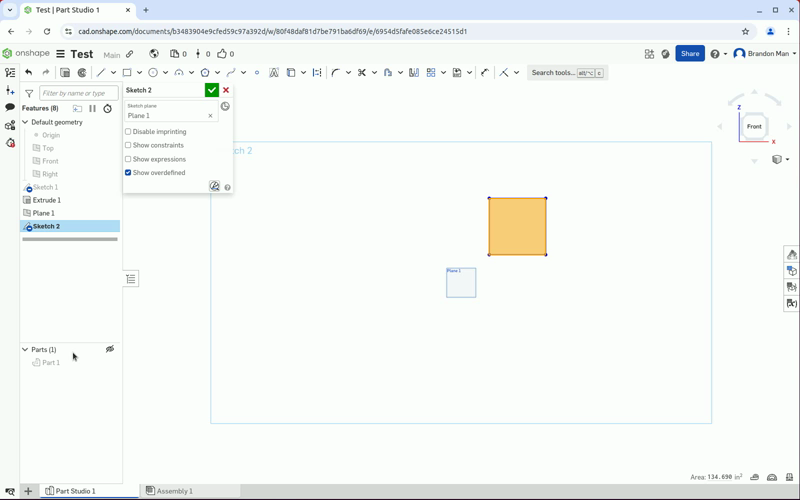
key(shift+e)
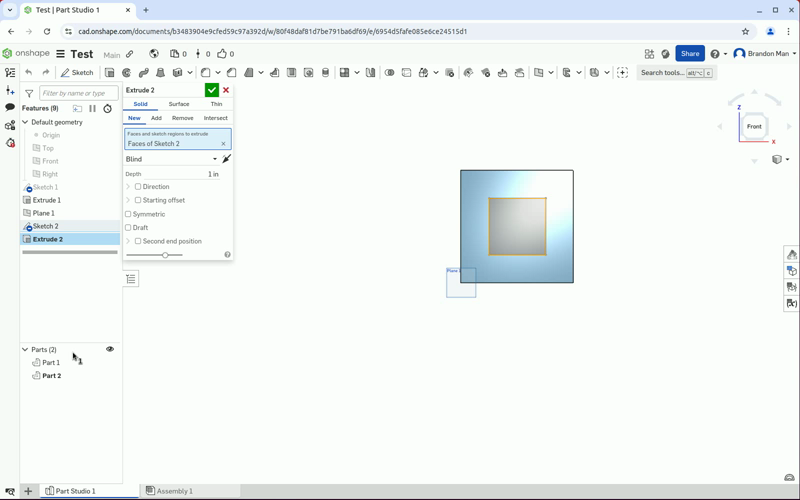
mouse_move(143, 106)
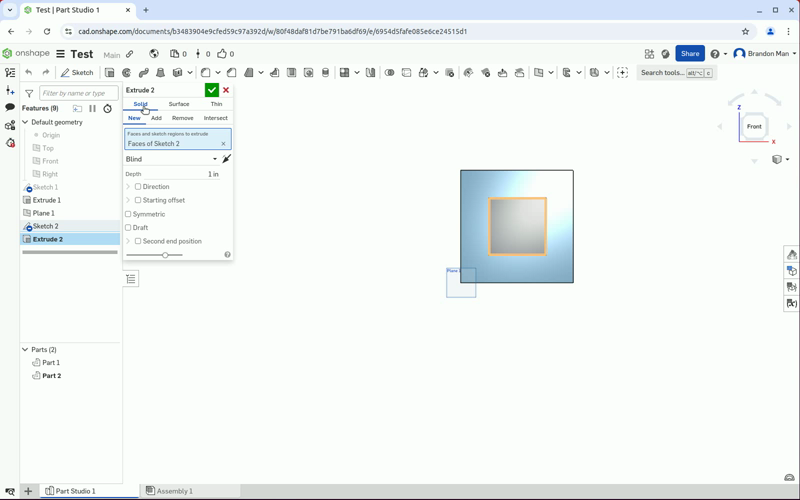
click(143, 106)
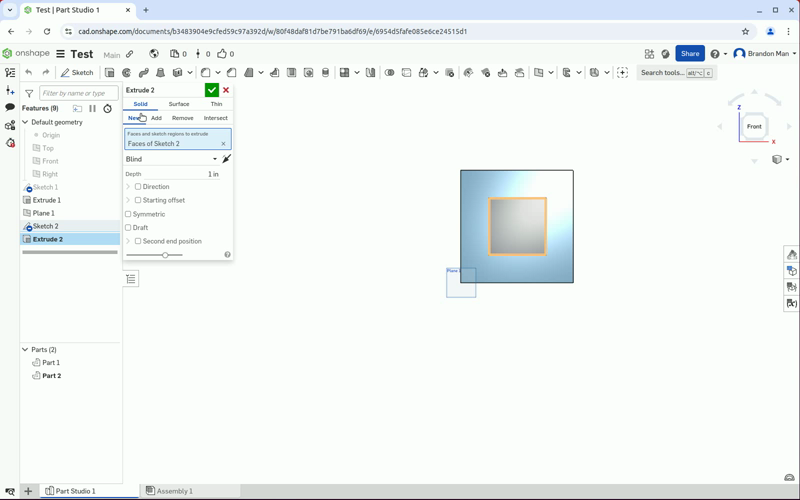
mouse_move(137, 120)
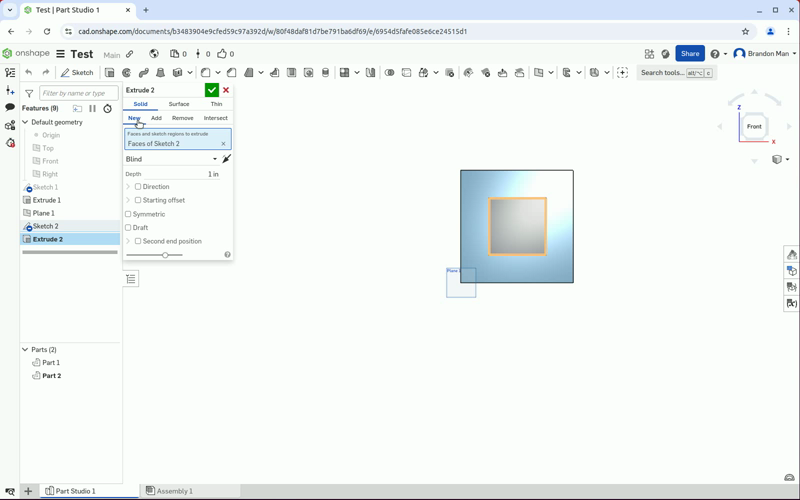
click(137, 120)
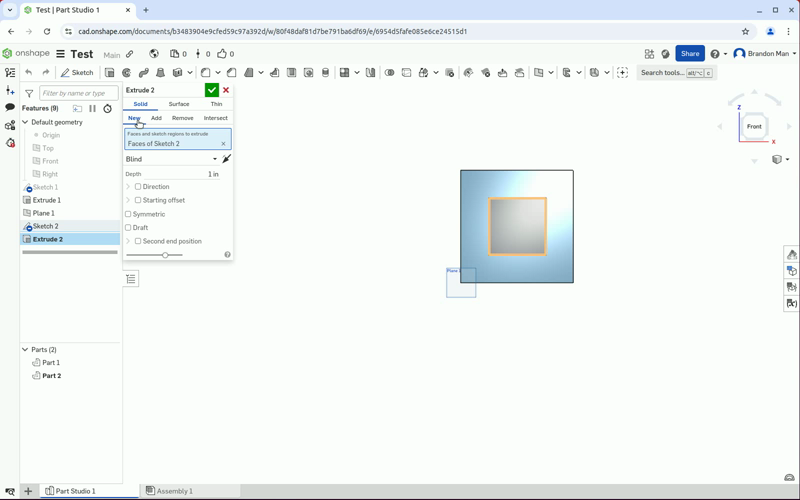
key(tab, 4)
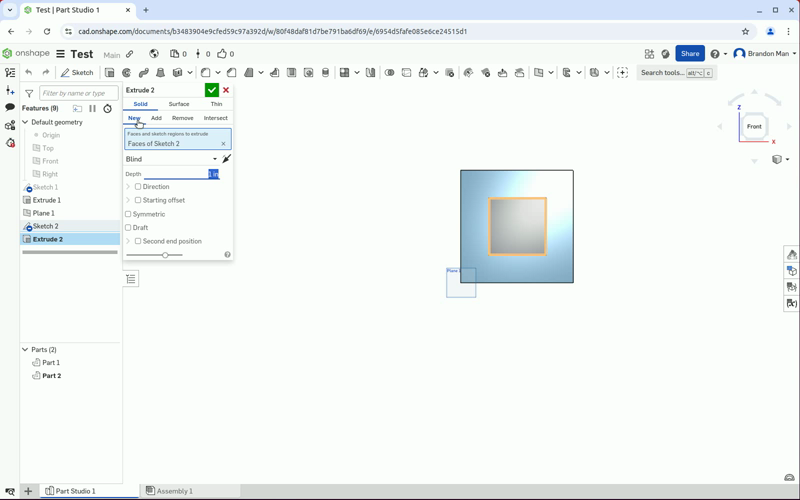
text(5.777)
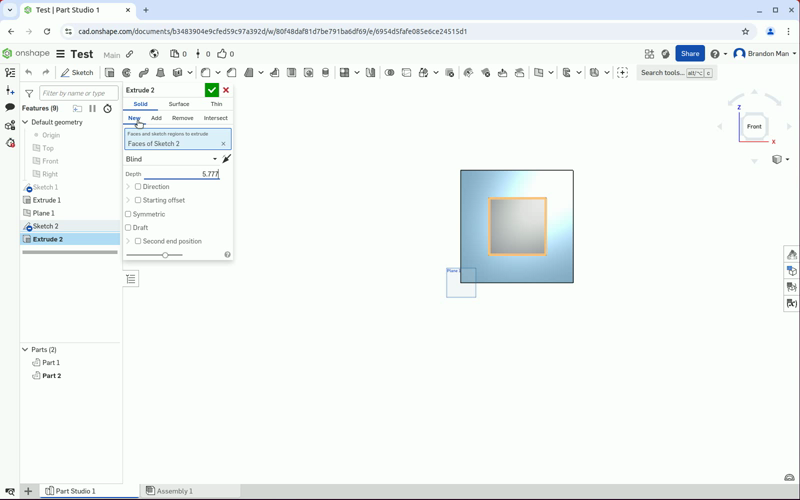
key(enter)
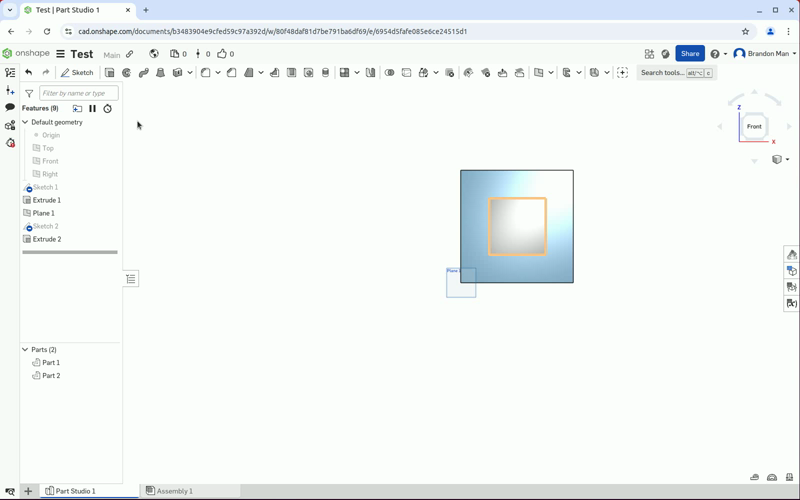
key(shift+h)
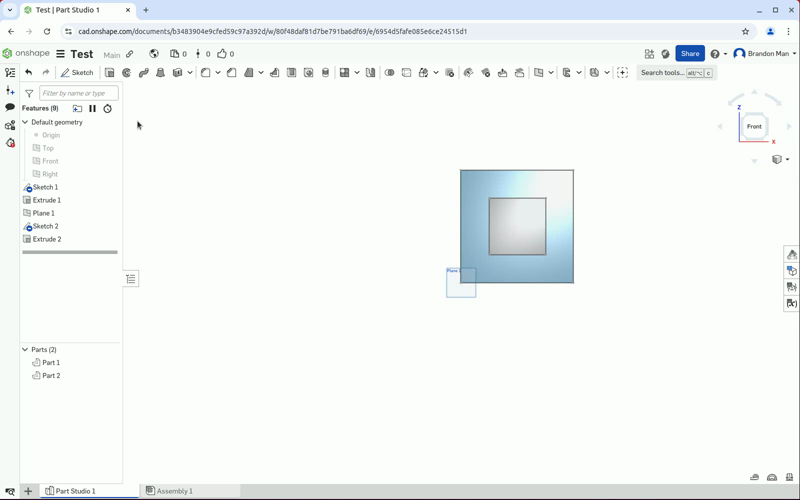
key(shift+h)
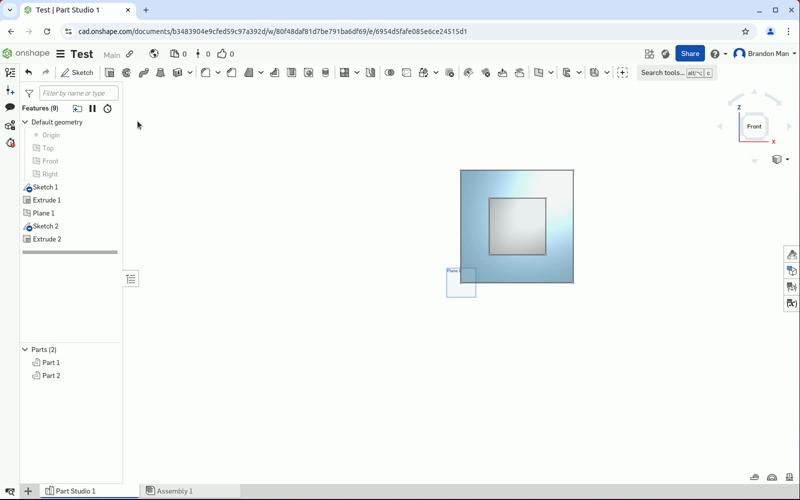
key(shift+7)
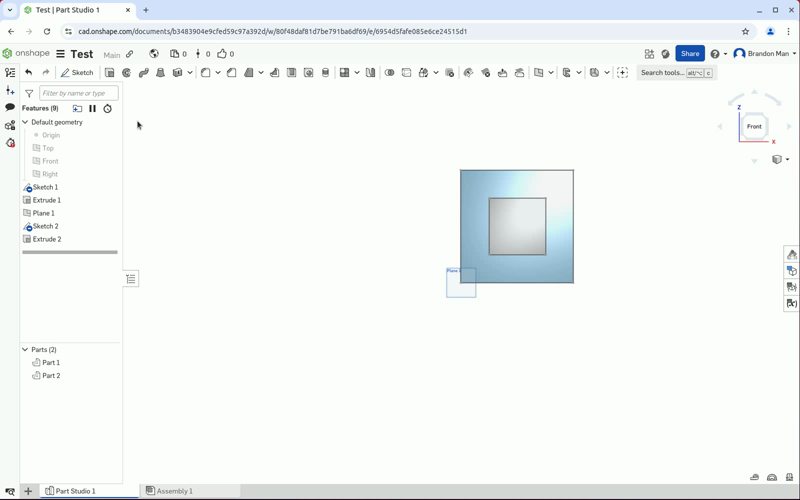
key(left, 2)
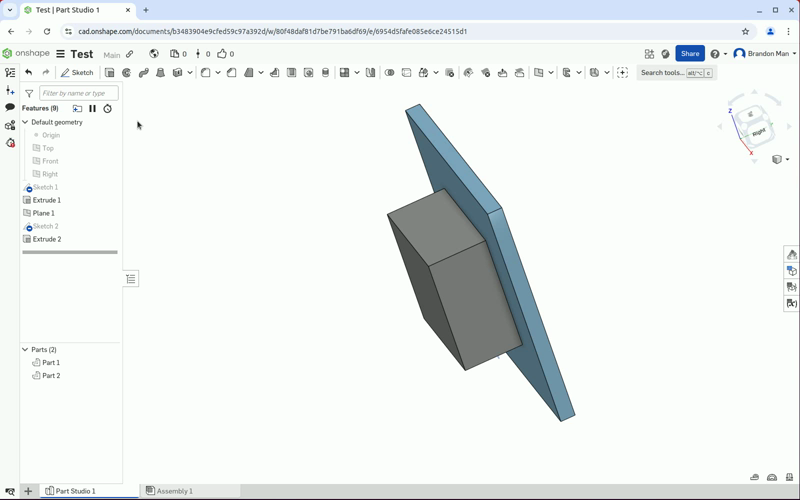
key(down, 2)
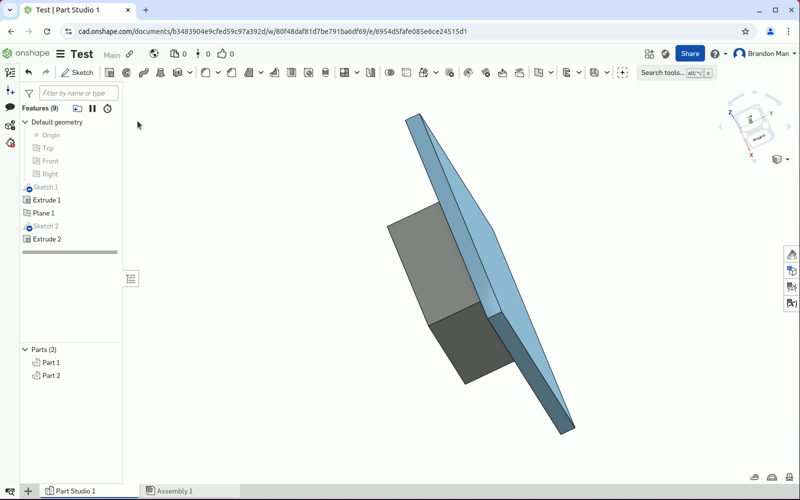
key(up, 2)
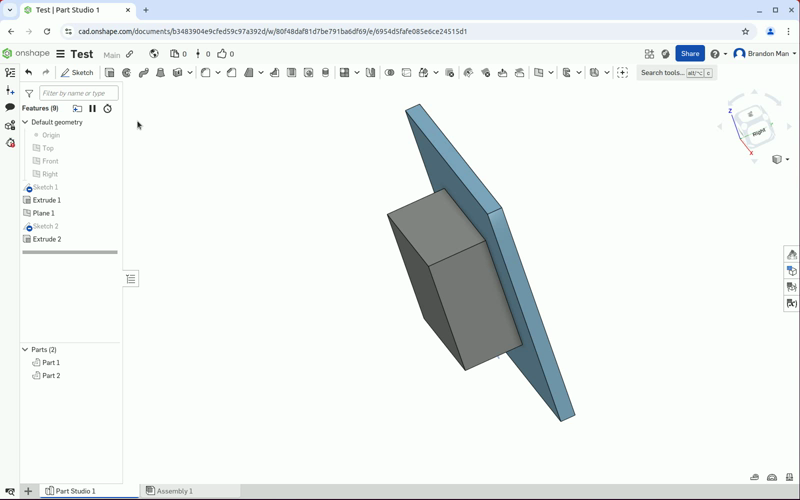
key(right, 2)
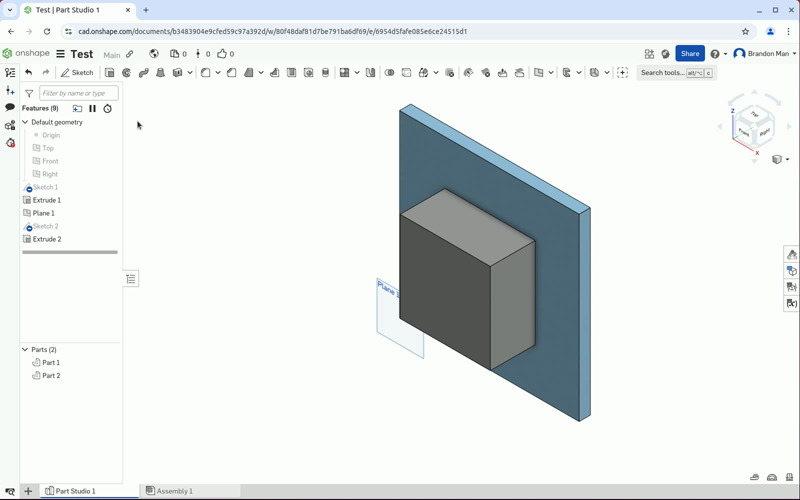
mouse_move(73, 189)
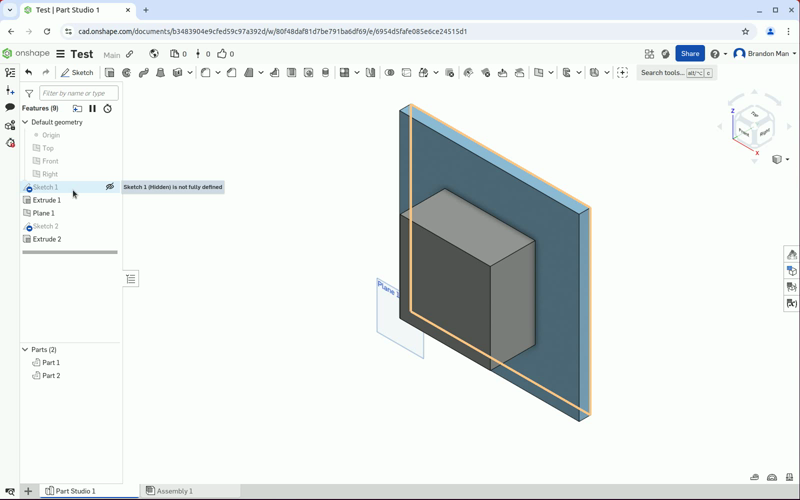
click(73, 189)